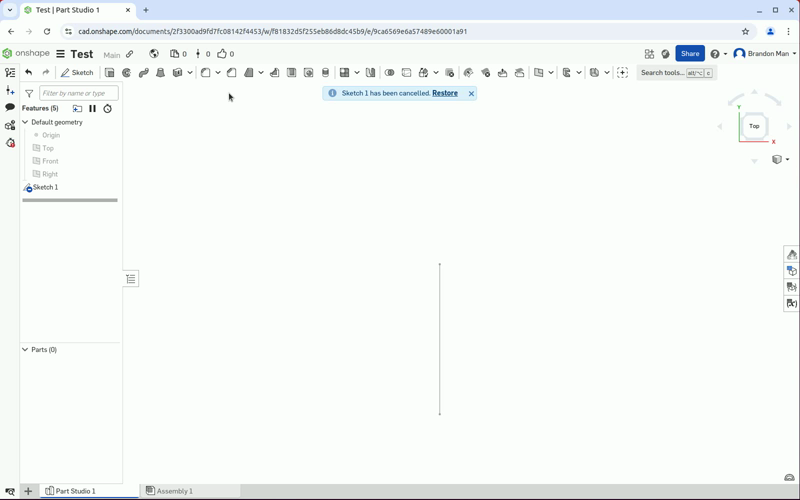
key(shift+h)
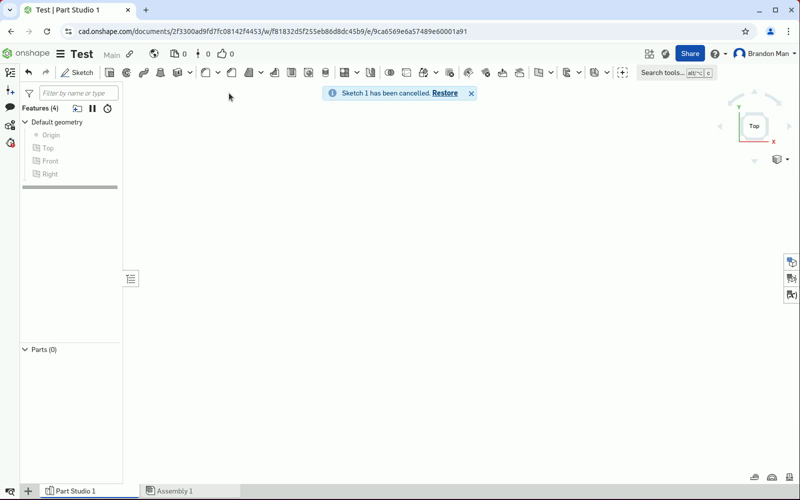
mouse_move(73, 352)
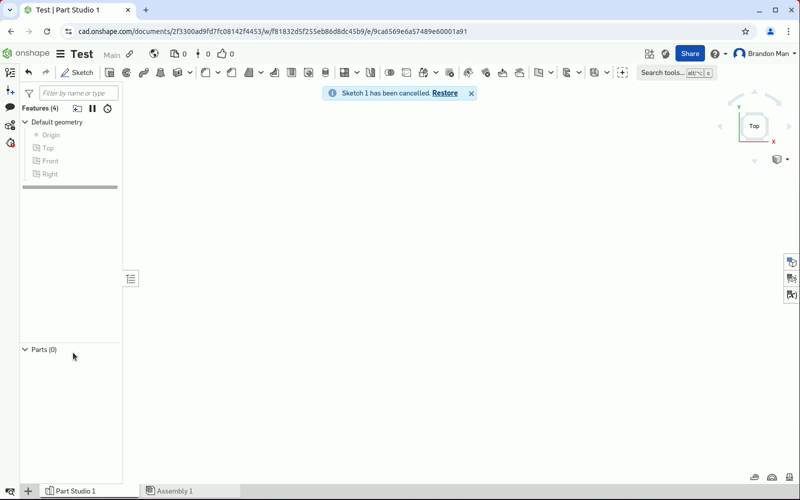
key(y)
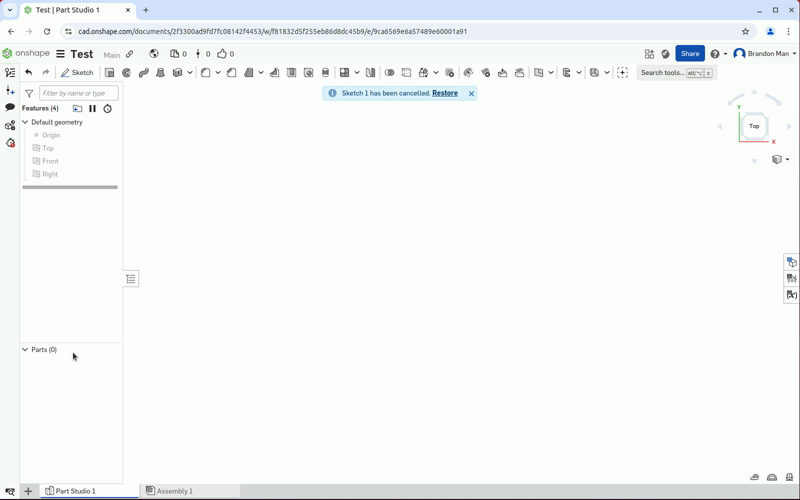
key(shift+p)
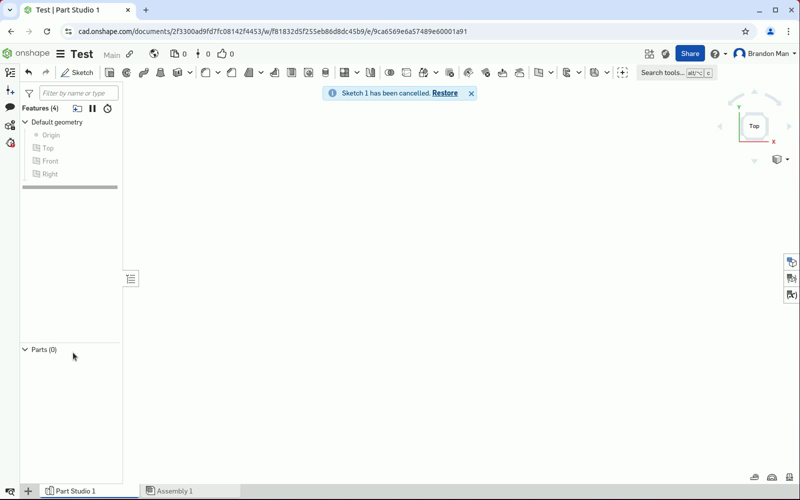
key(space)
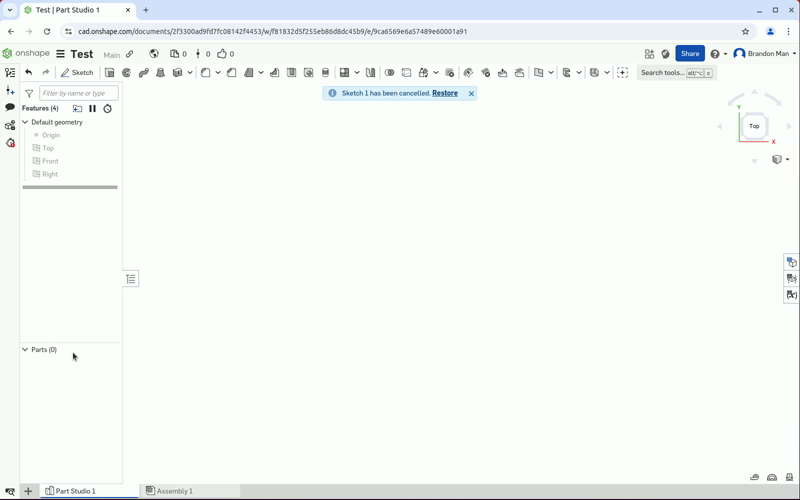
key_down(shift)
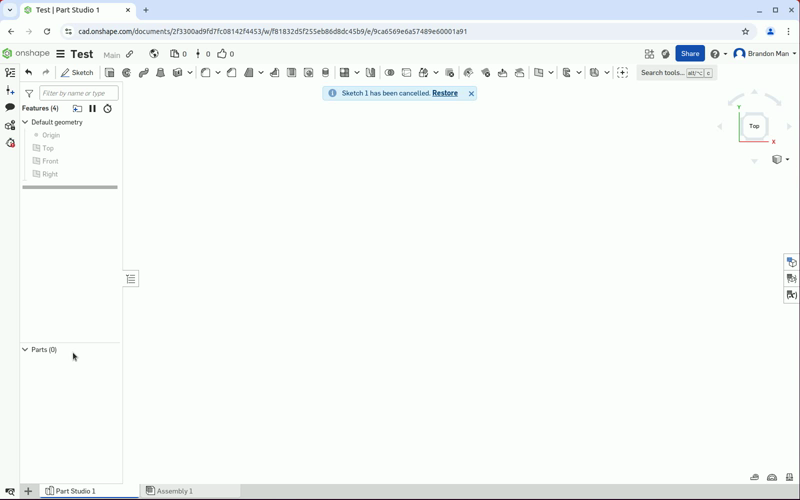
key(up)
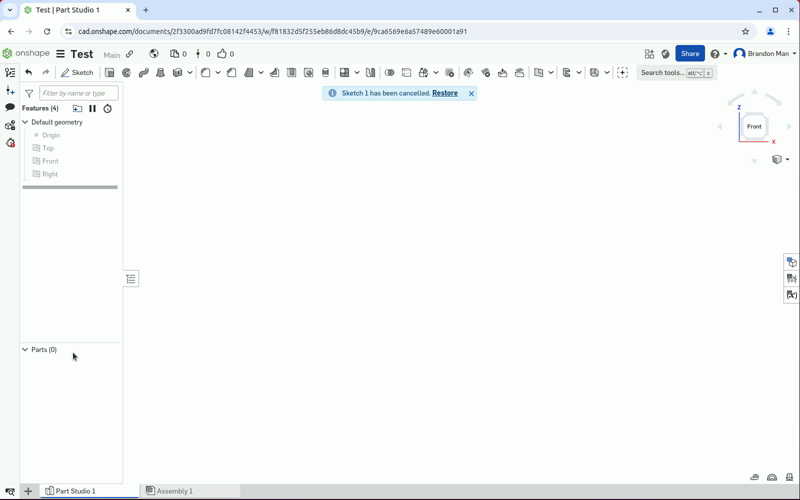
key_up(shift)
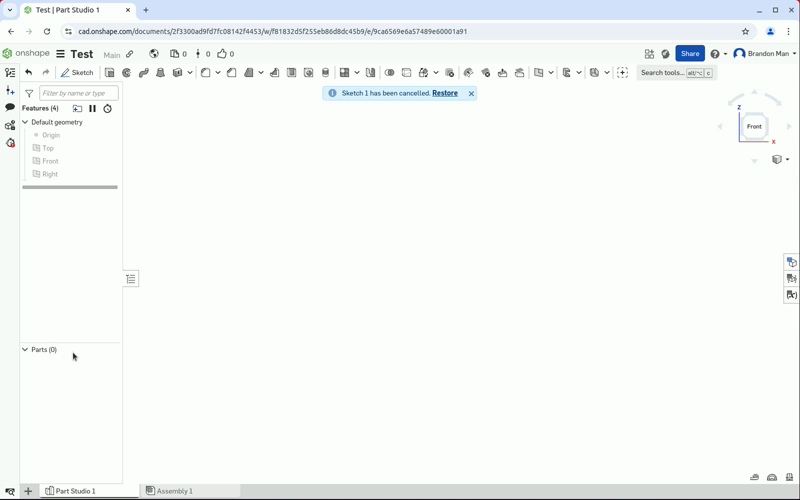
key(space)
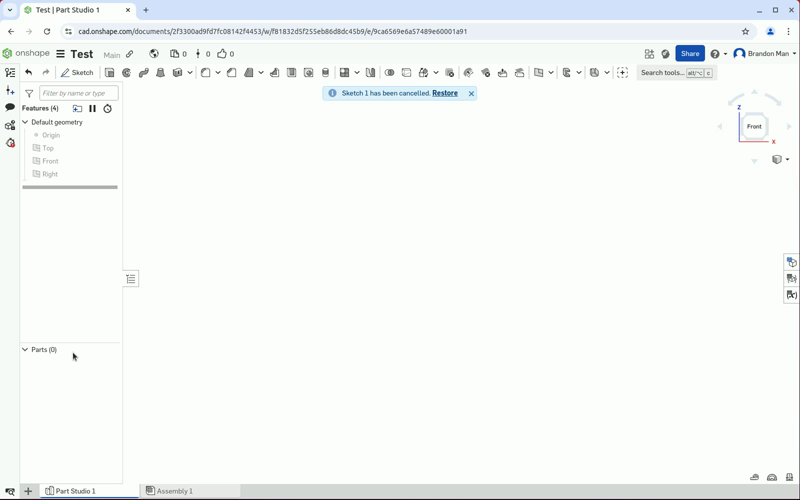
key_down(shift)
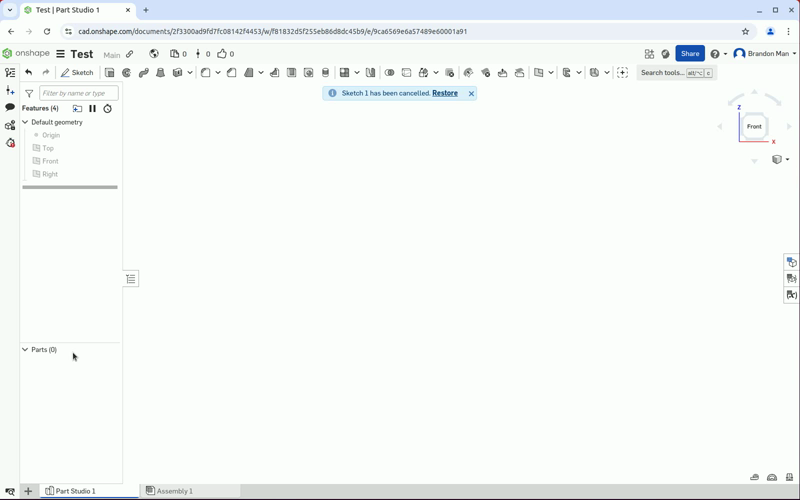
key(left)
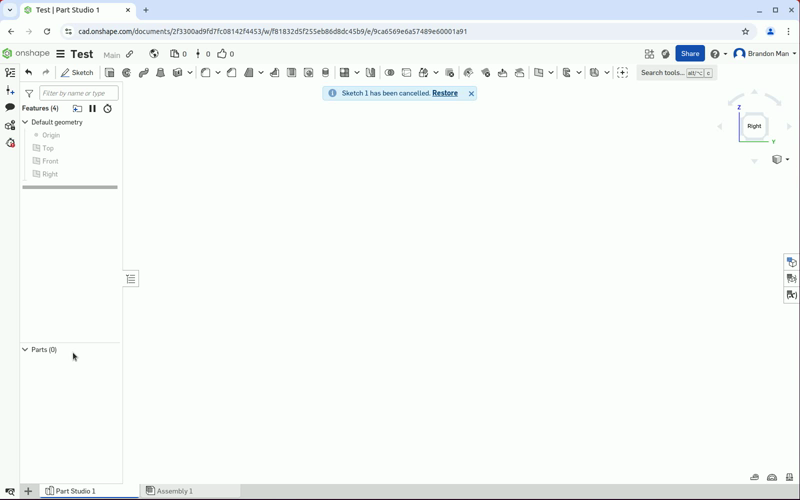
key_up(shift)
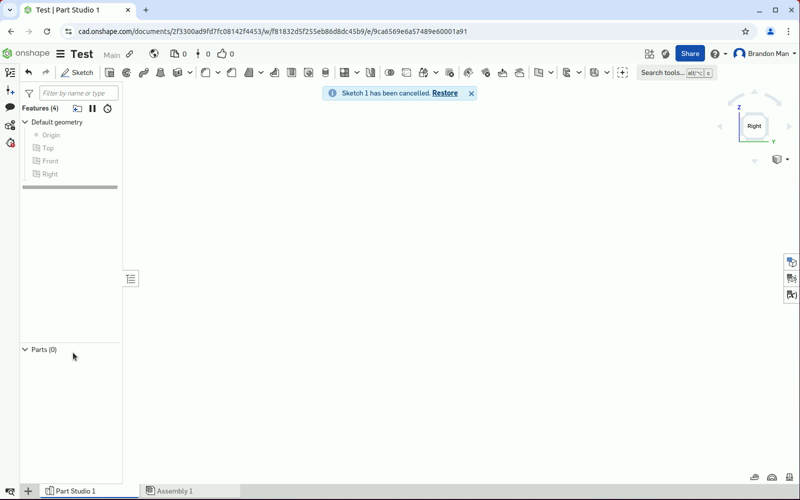
mouse_move(73, 352)
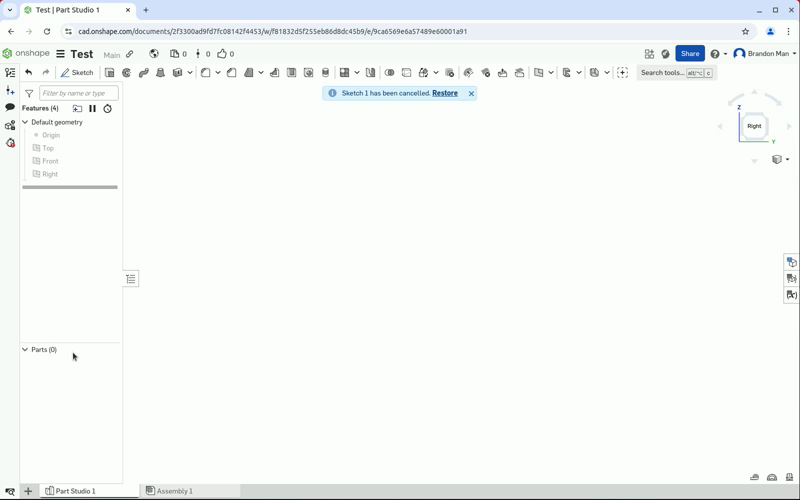
key(shift+y)
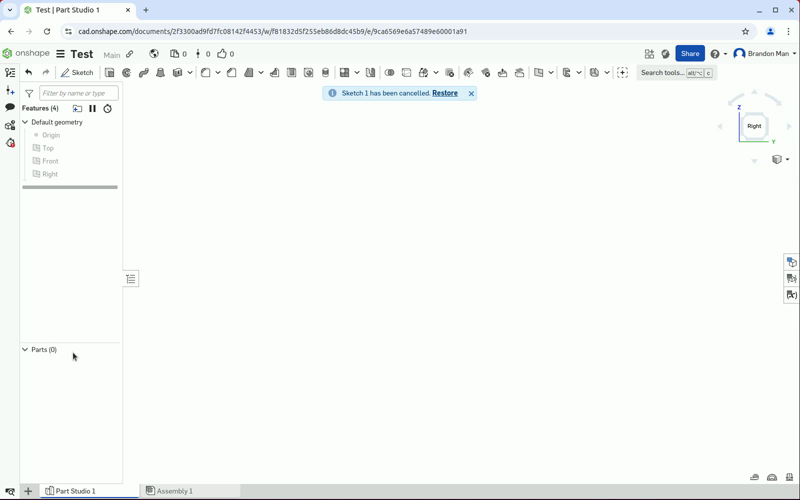
key(shift+s)
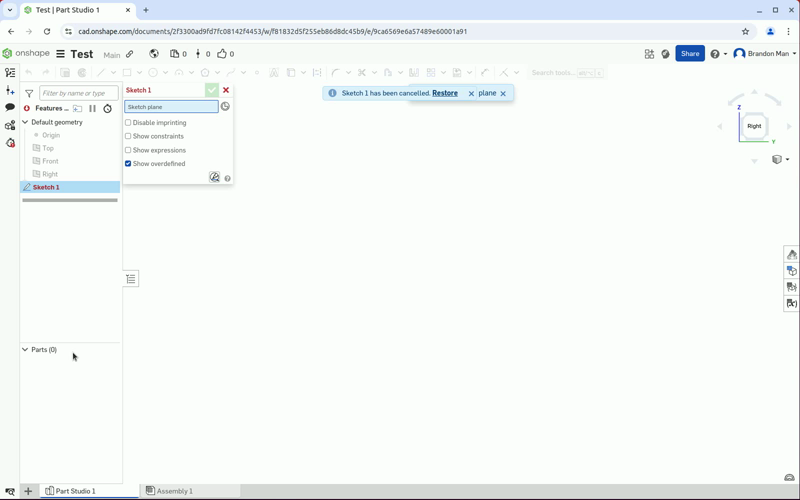
mouse_move(73, 176)
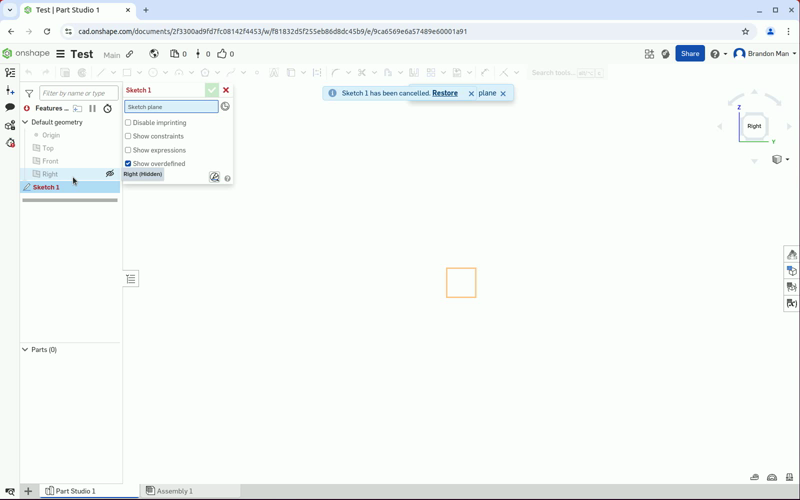
click(73, 176)
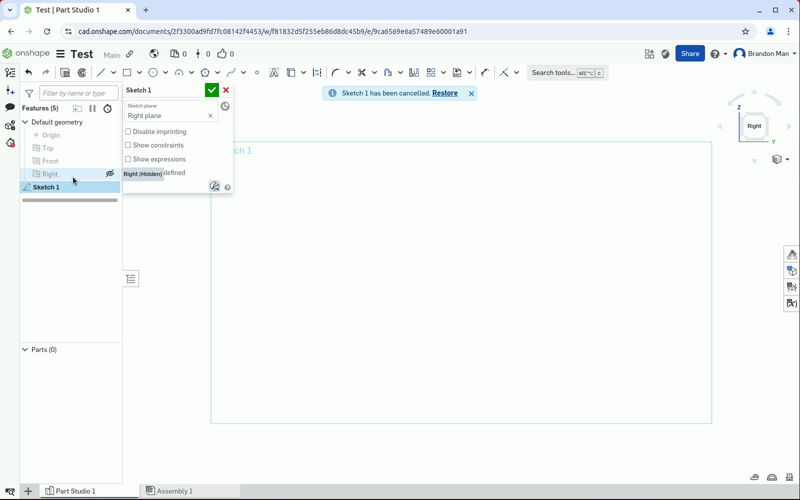
mouse_move(73, 352)
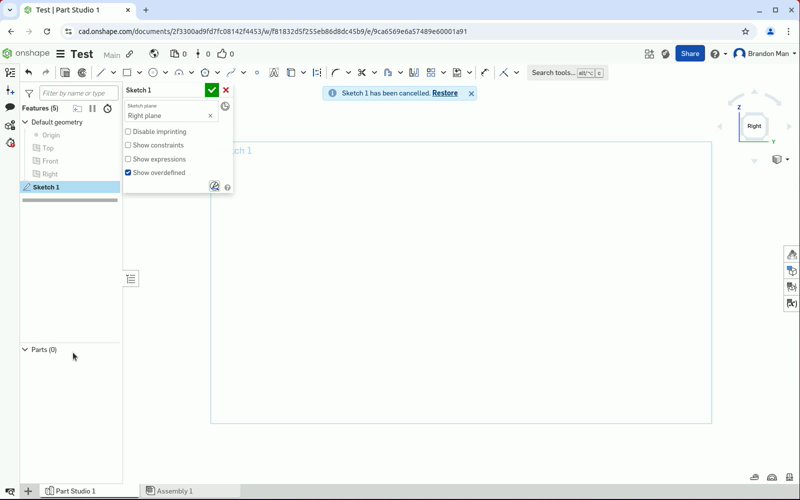
key(y)
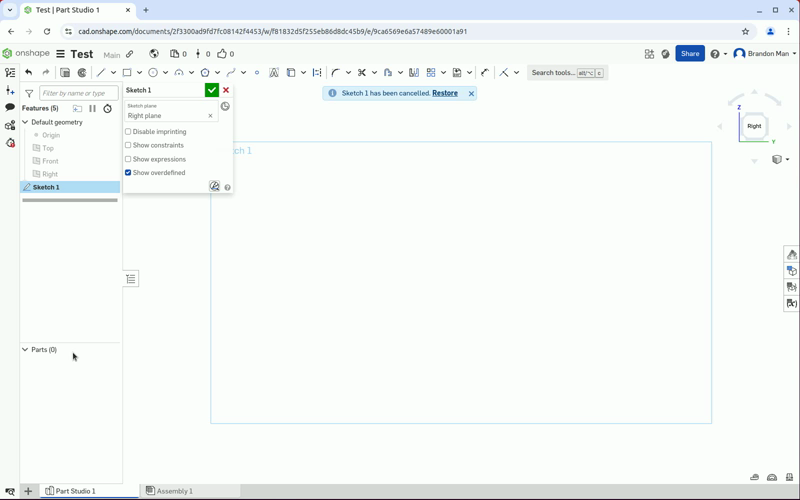
key(a)
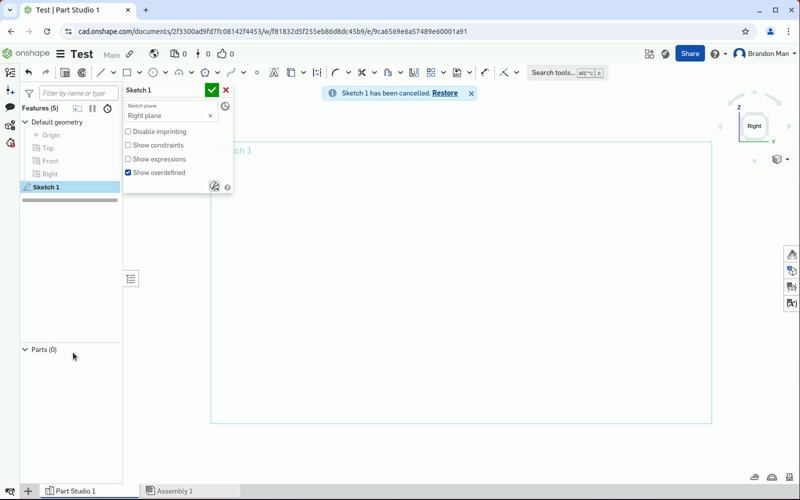
key_down(shift)
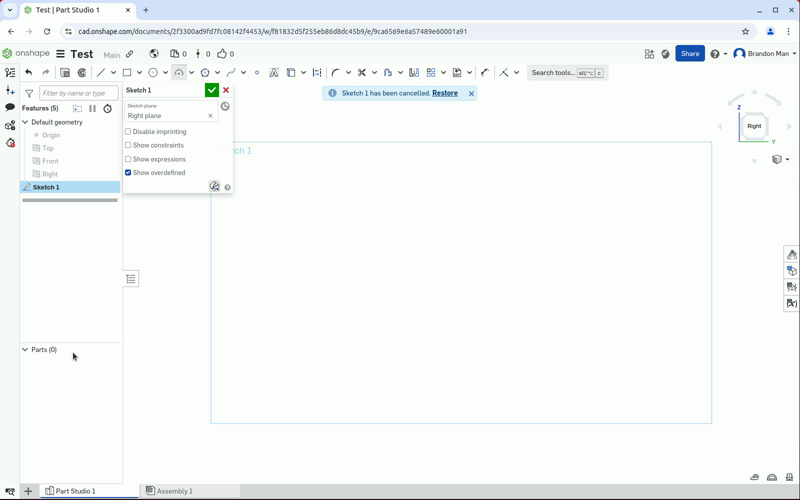
mouse_move(397, 339)
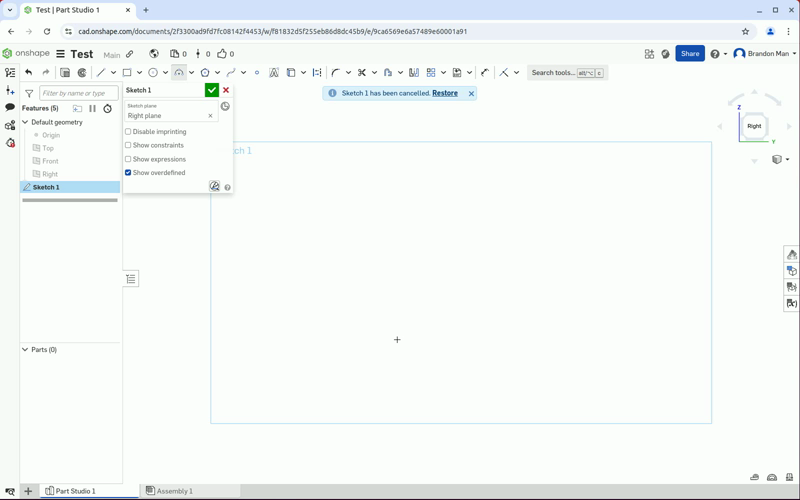
click(397, 339)
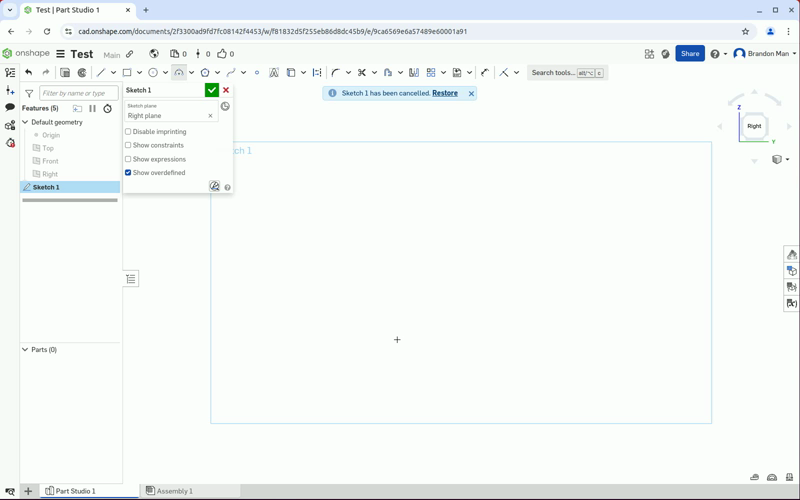
key_up(shift)
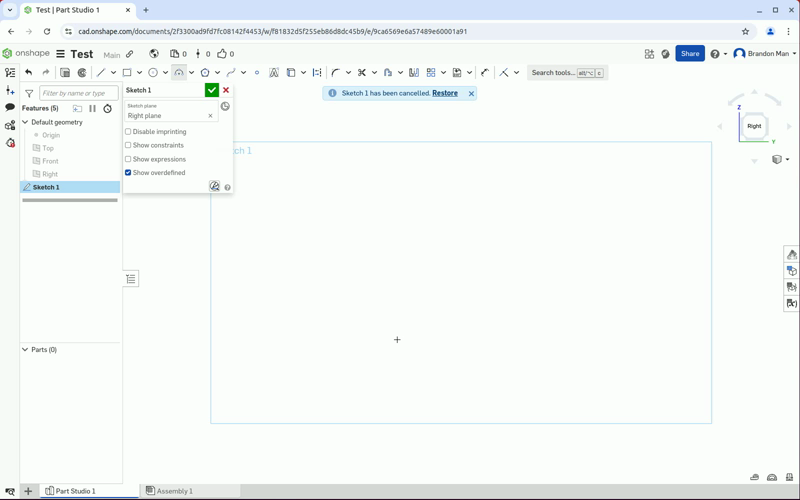
key_down(shift)
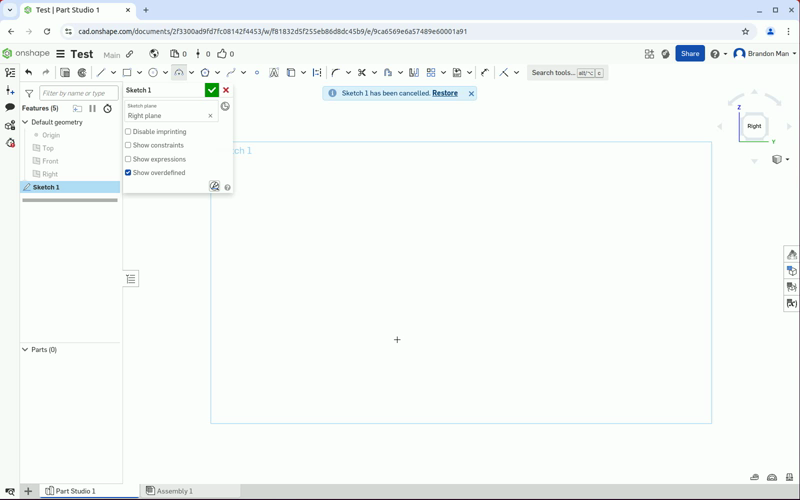
mouse_move(461, 367)
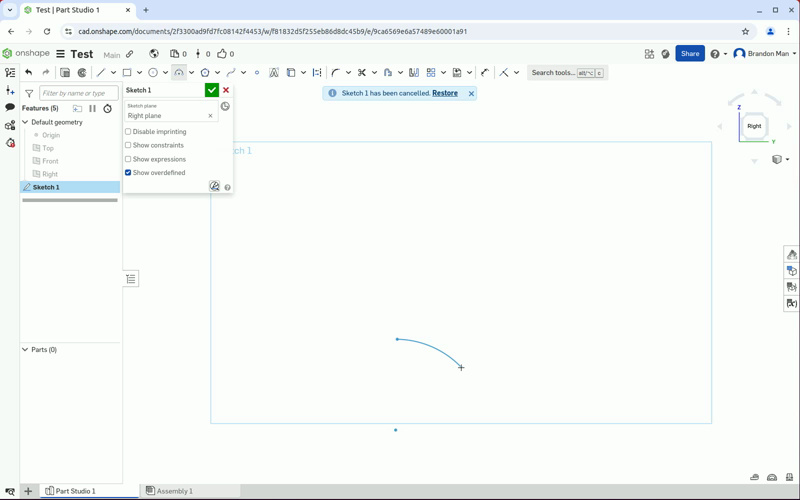
click(461, 367)
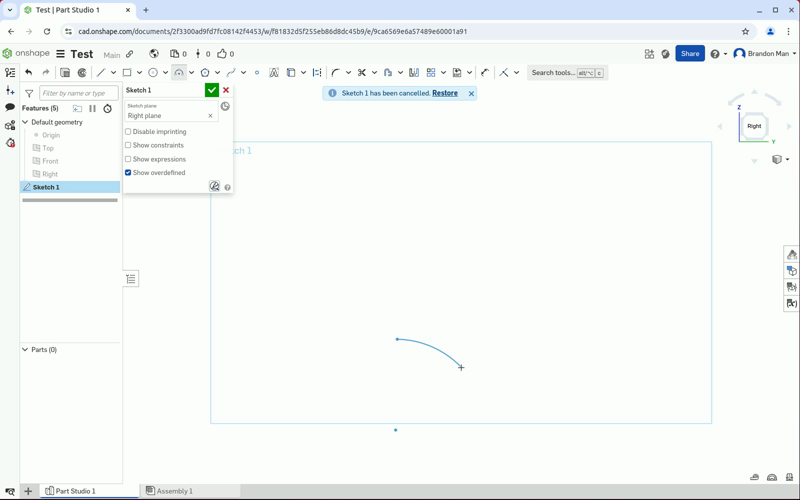
mouse_move(426, 360)
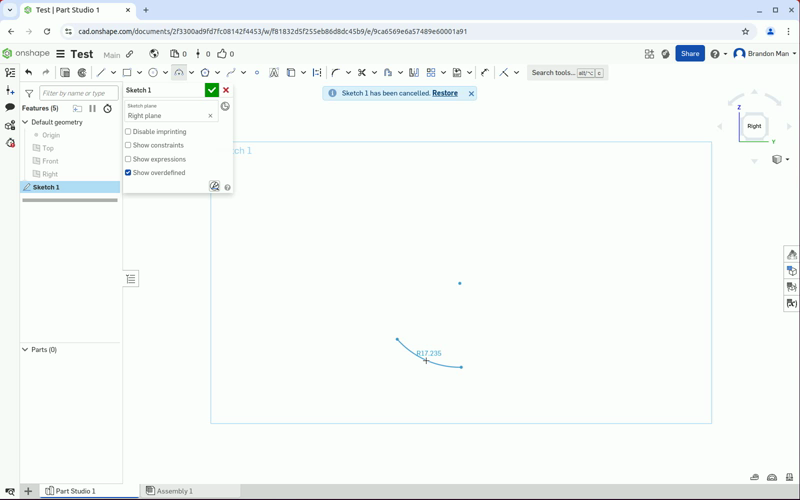
click(426, 360)
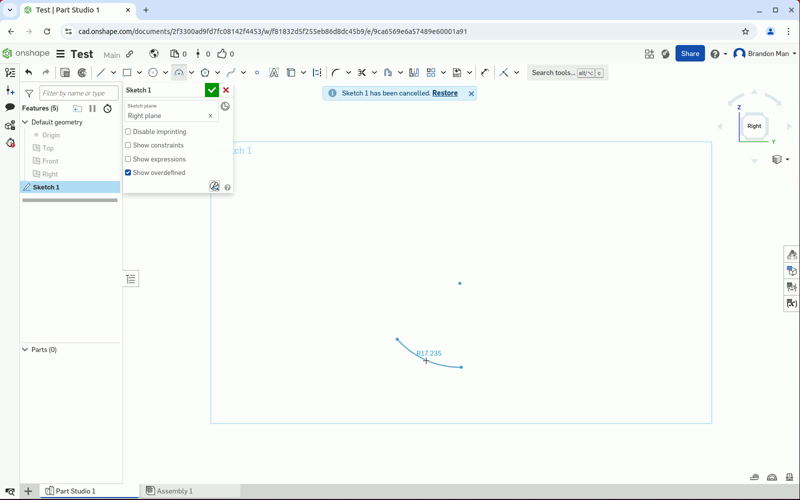
key_up(shift)
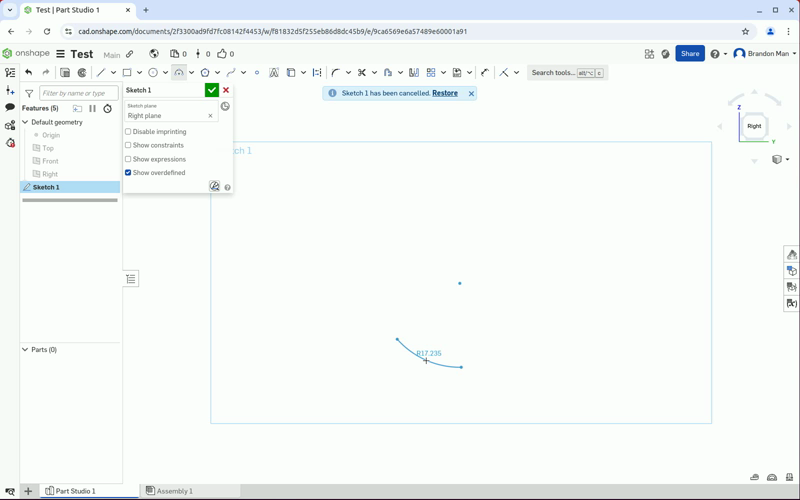
key(esc)
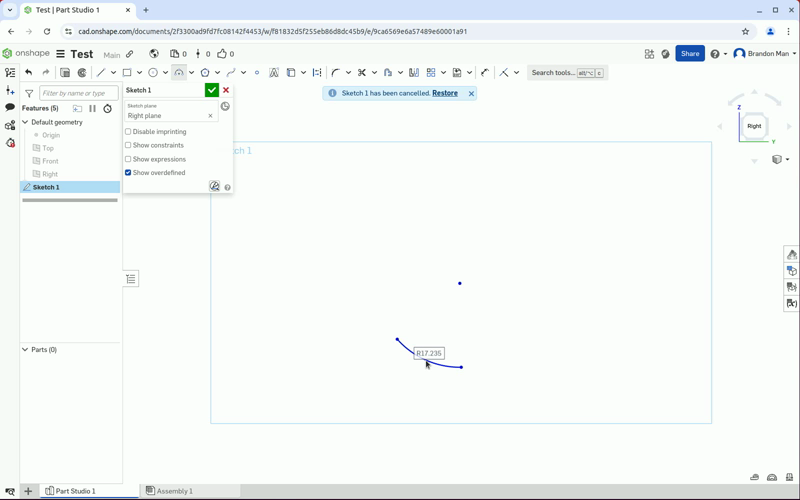
key(l)
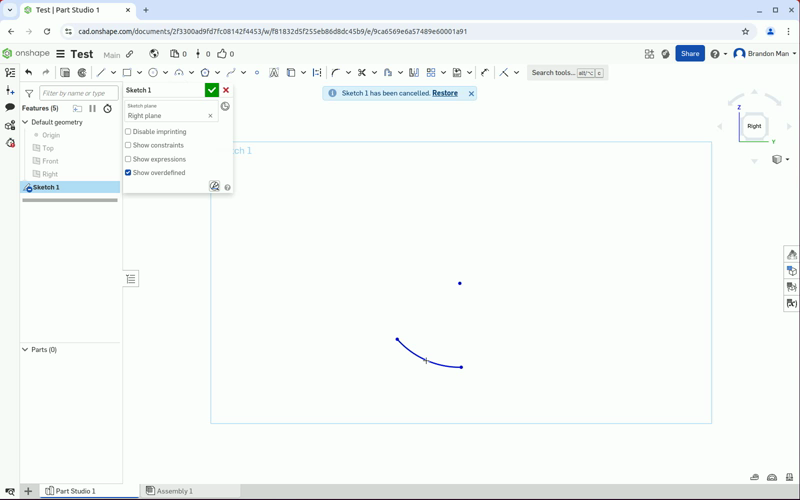
mouse_move(461, 367)
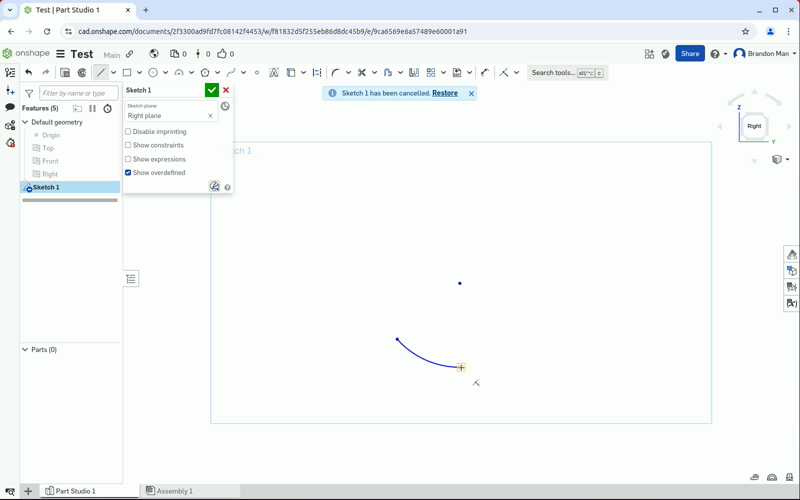
click(461, 367)
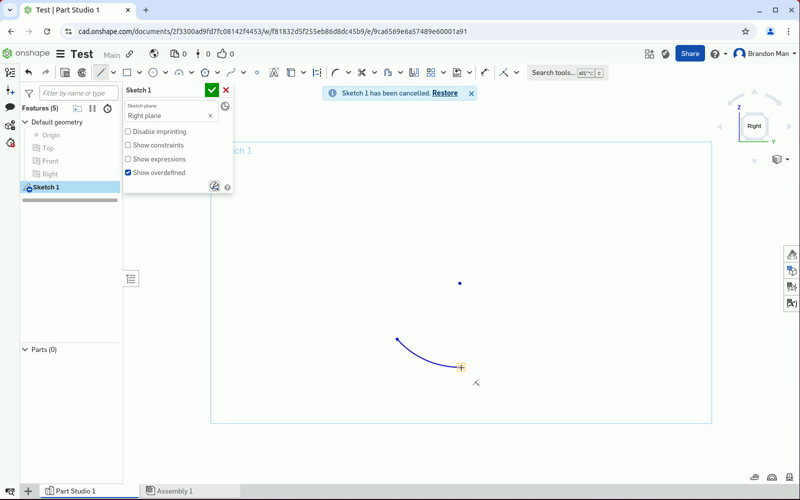
key_down(shift)
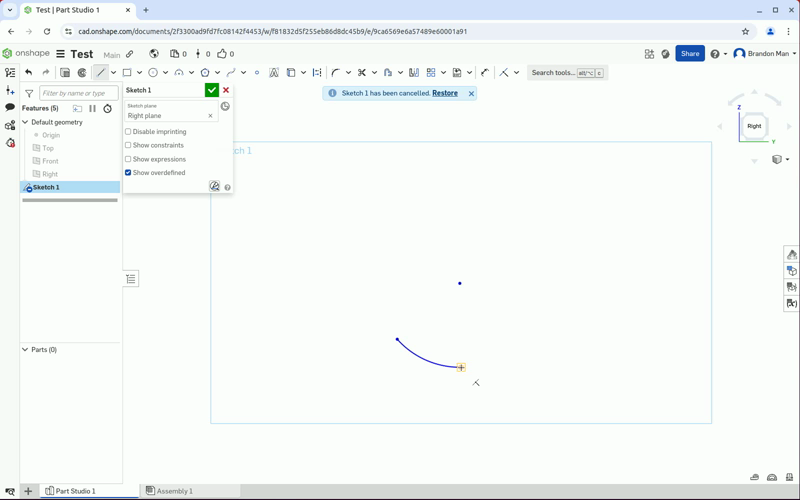
mouse_move(491, 367)
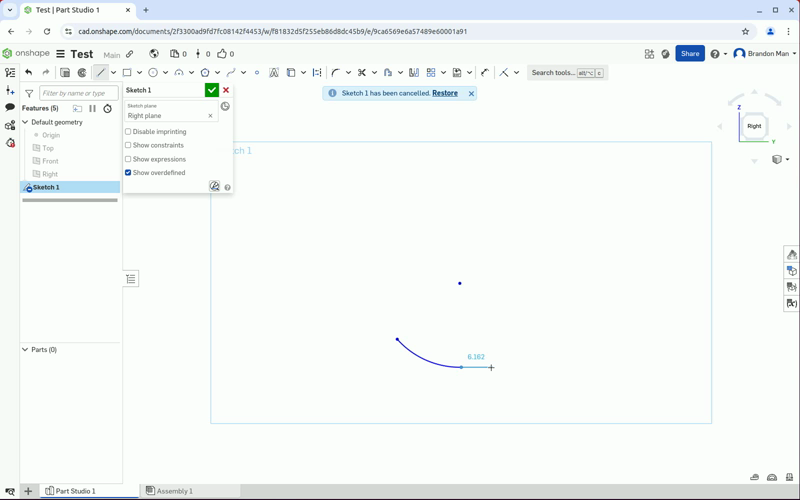
mouse_move(461, 311)
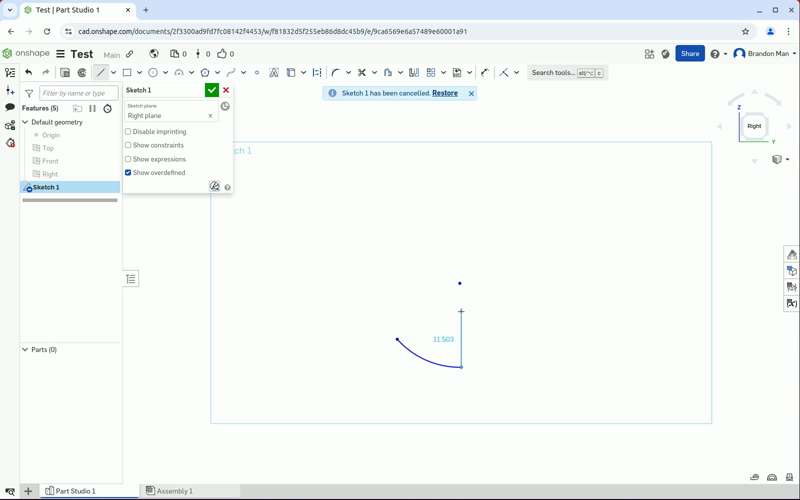
click(461, 311)
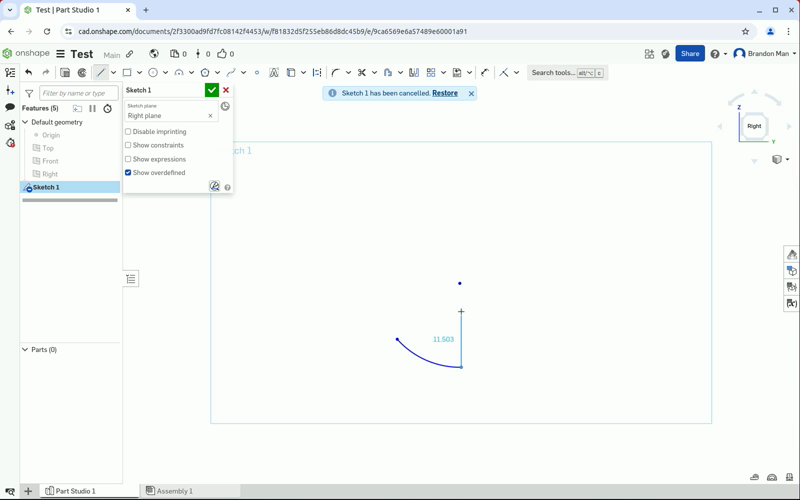
key_up(shift)
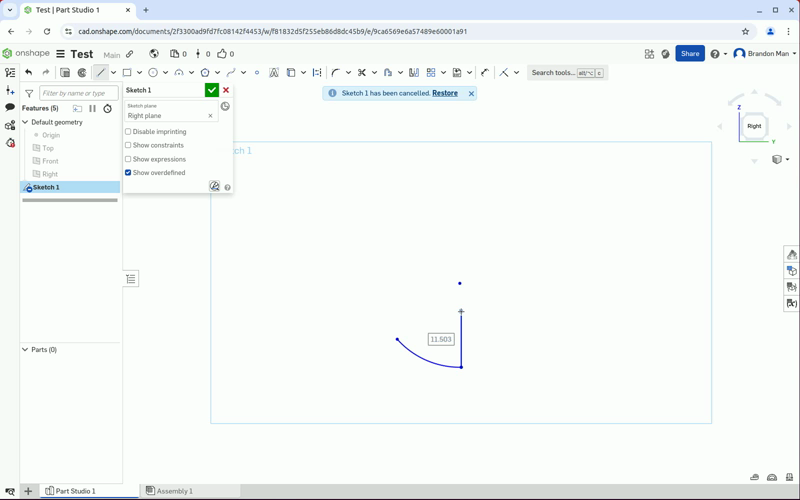
key(esc)
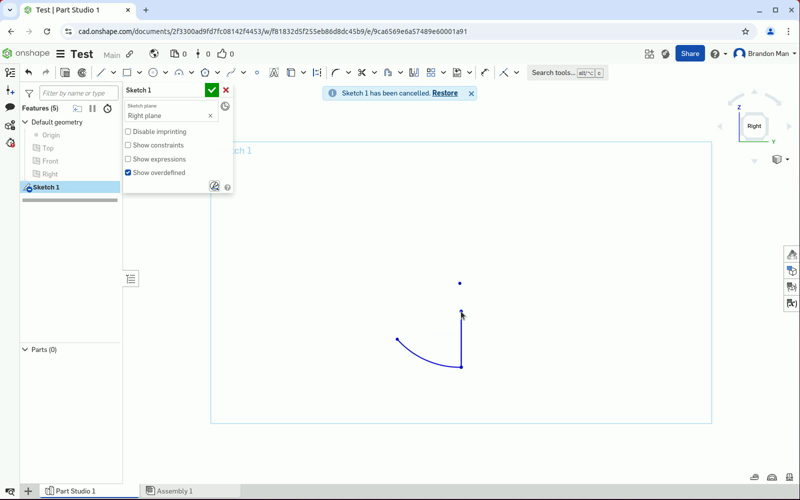
key(a)
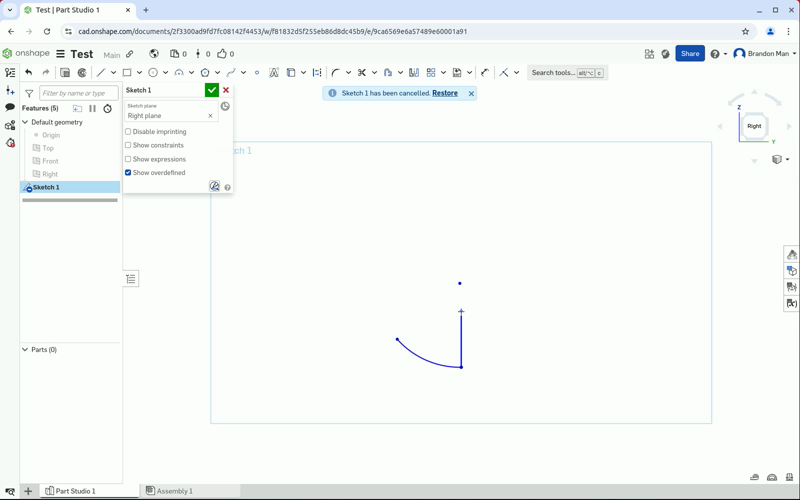
mouse_move(461, 311)
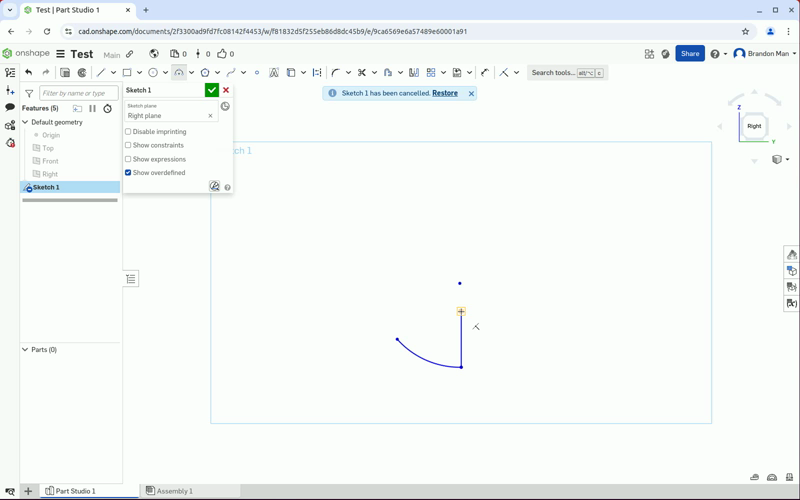
click(461, 311)
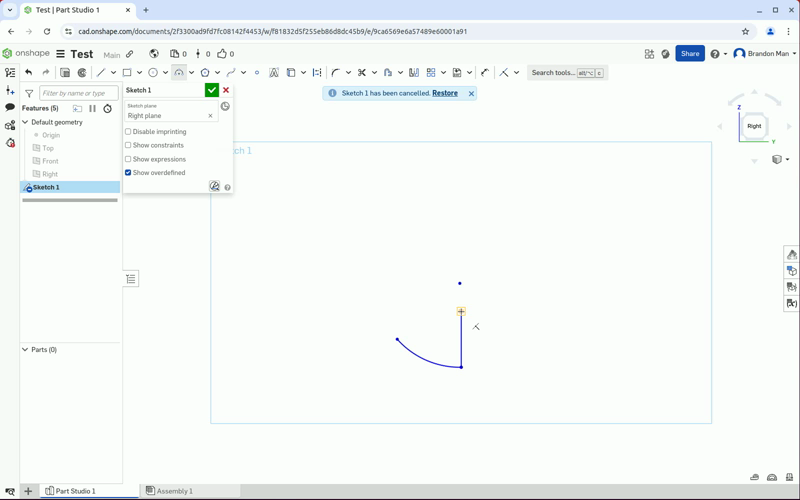
key_down(shift)
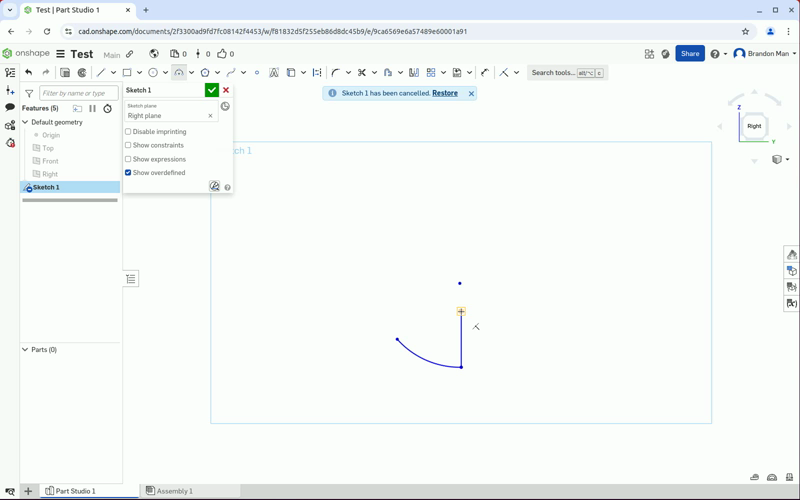
mouse_move(433, 282)
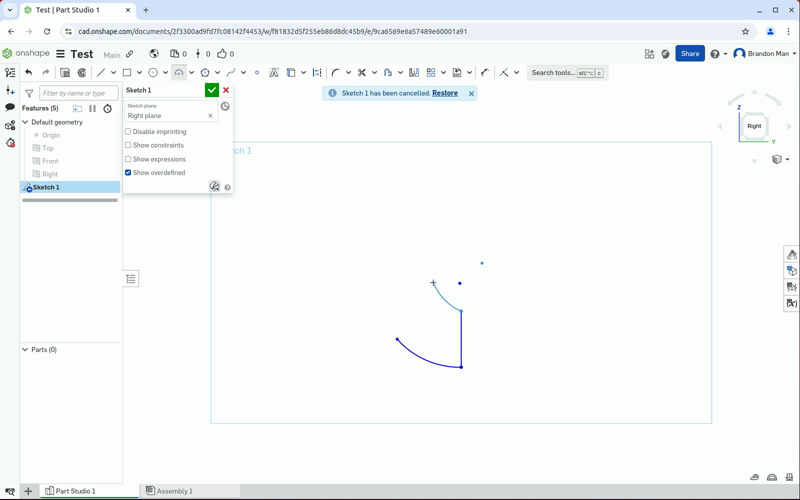
click(433, 282)
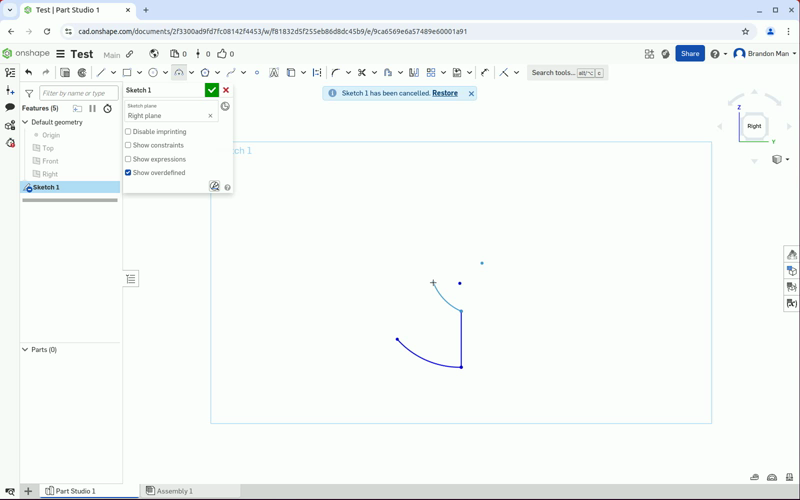
mouse_move(441, 302)
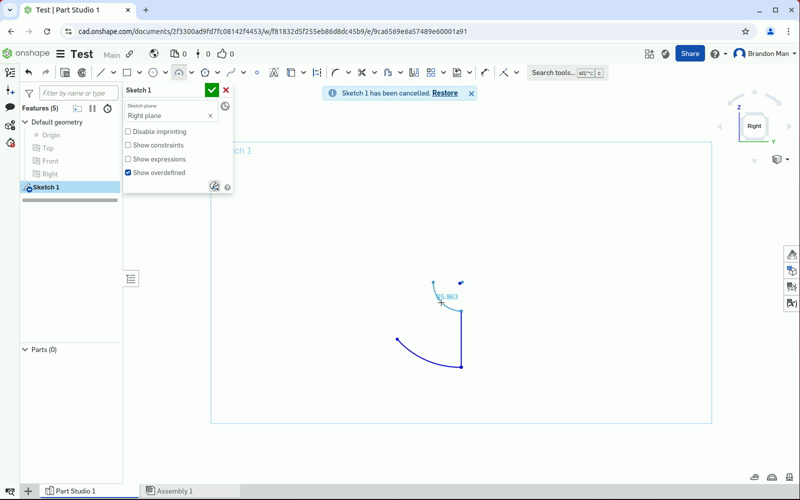
click(441, 302)
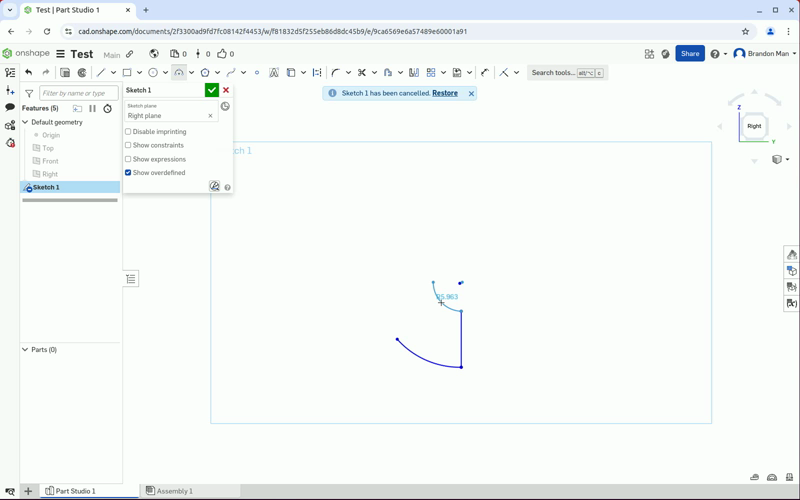
key_up(shift)
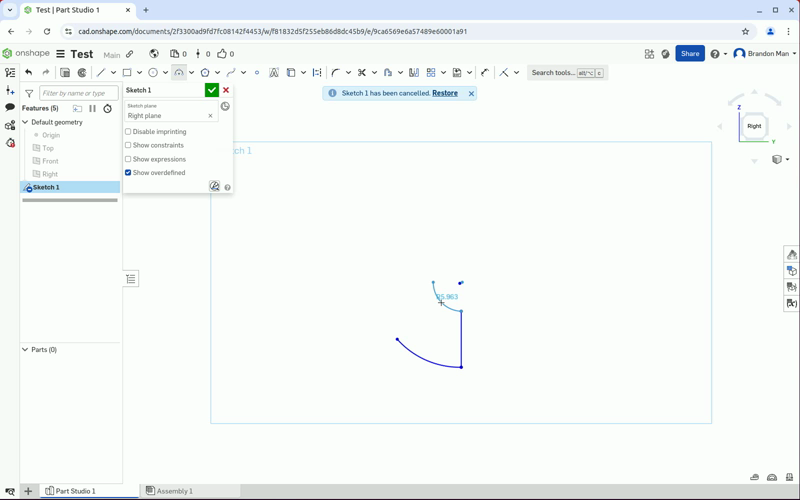
key(esc)
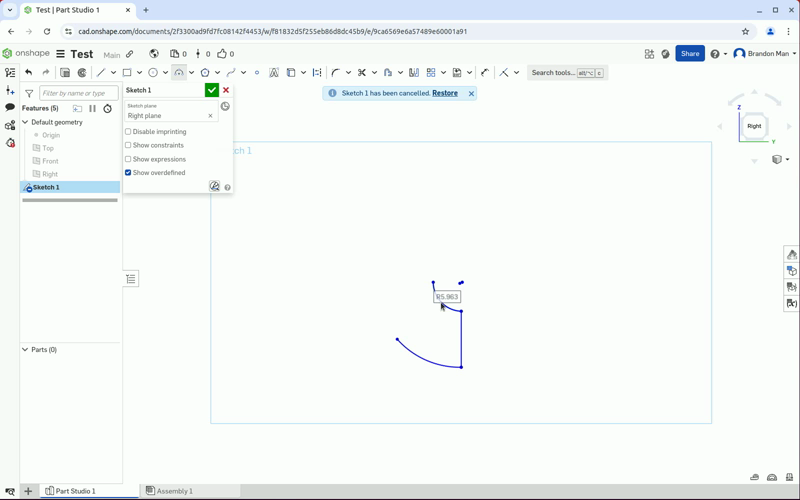
key(l)
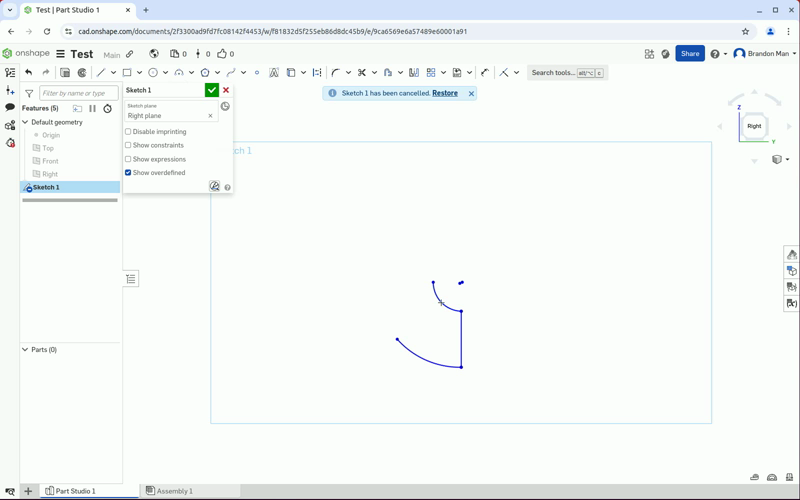
mouse_move(433, 282)
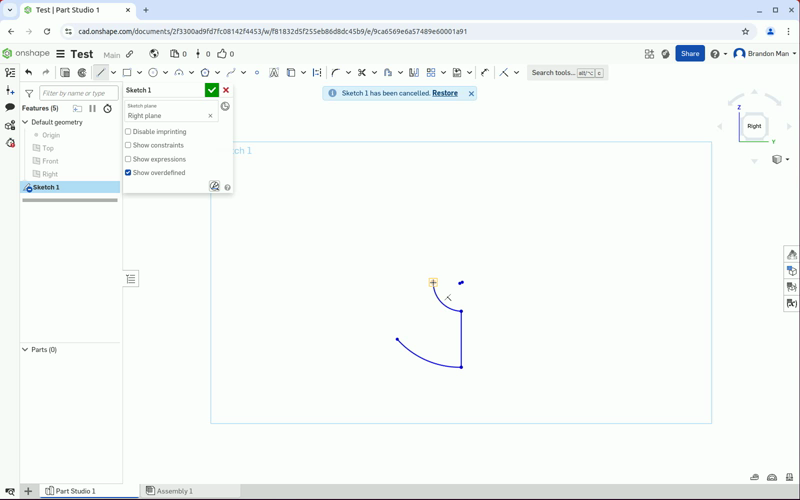
click(433, 282)
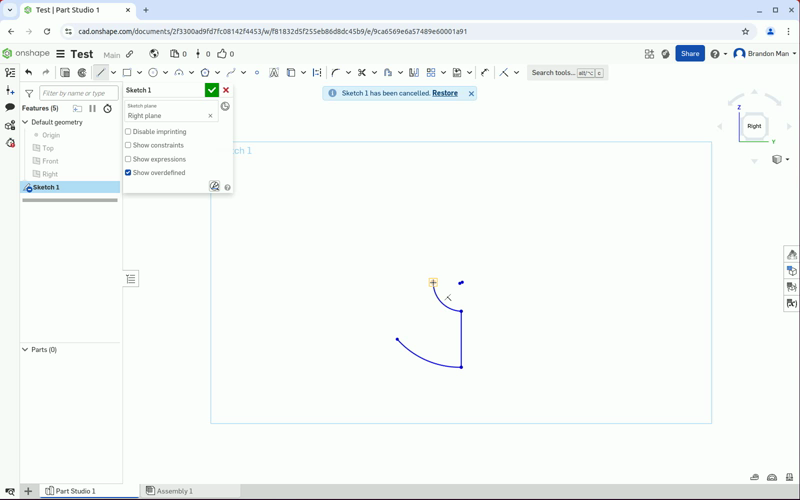
key_down(shift)
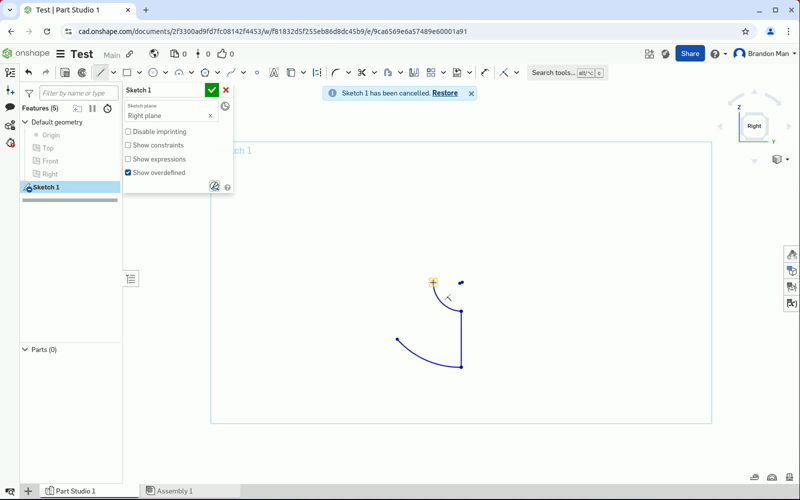
mouse_move(463, 282)
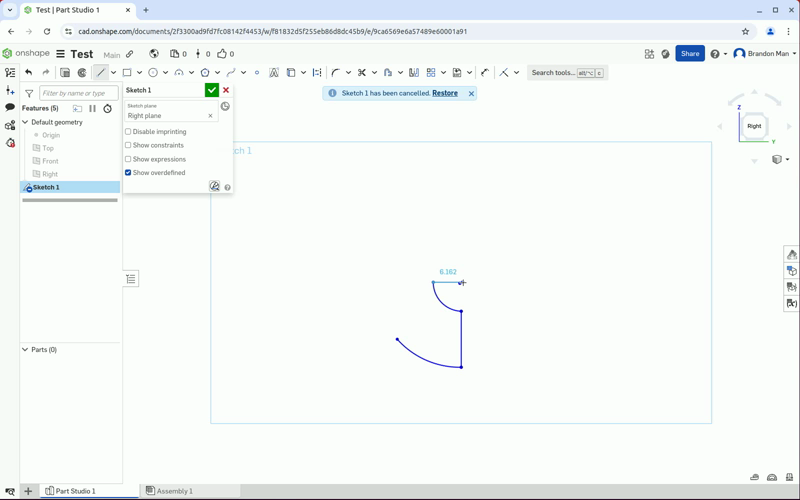
mouse_move(397, 282)
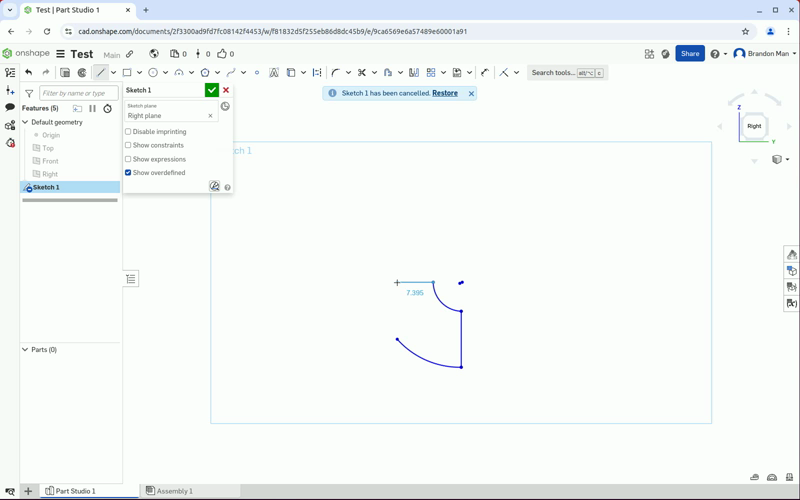
click(397, 282)
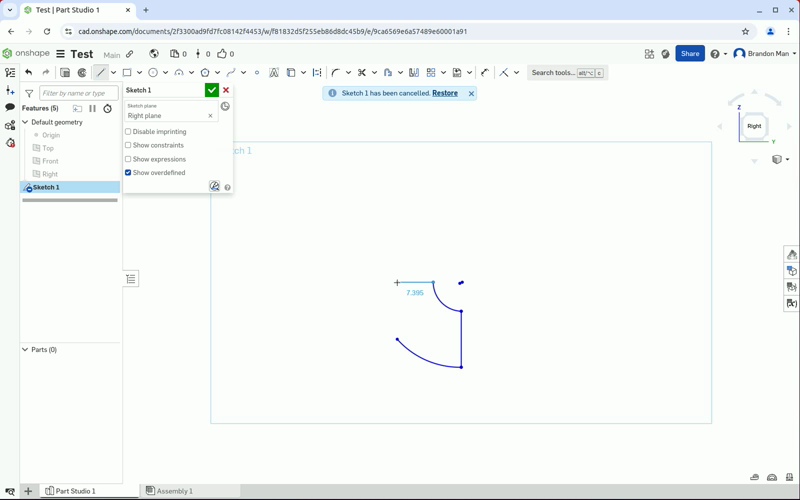
key_up(shift)
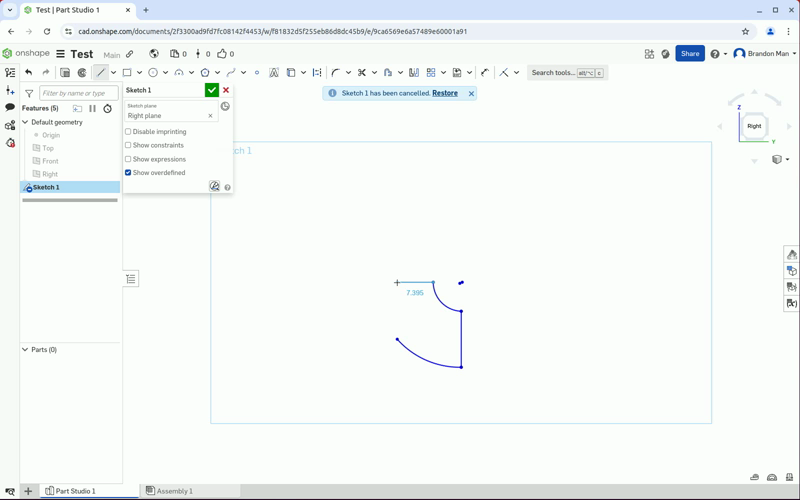
mouse_move(427, 282)
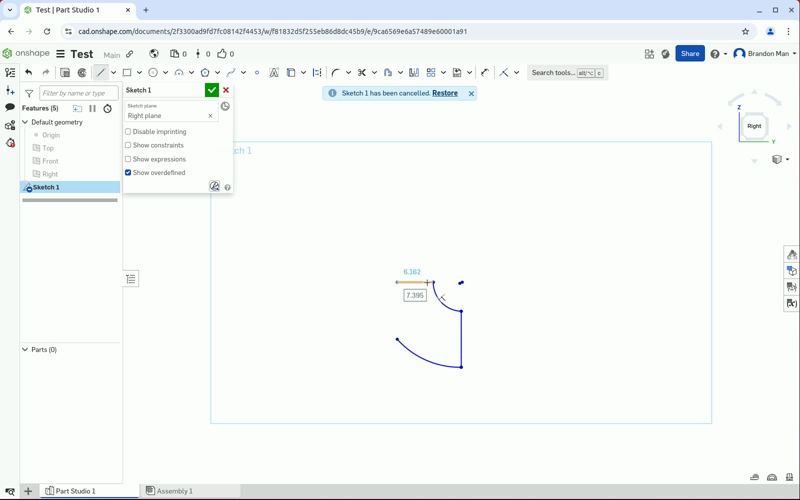
key_down(shift)
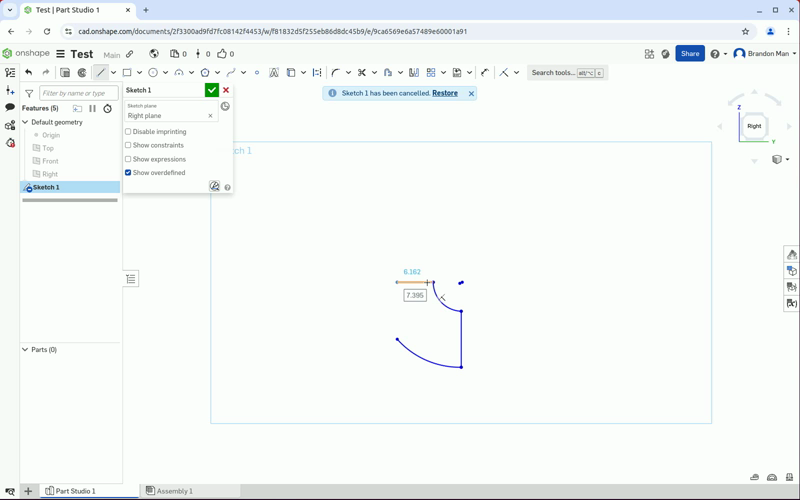
mouse_move(397, 339)
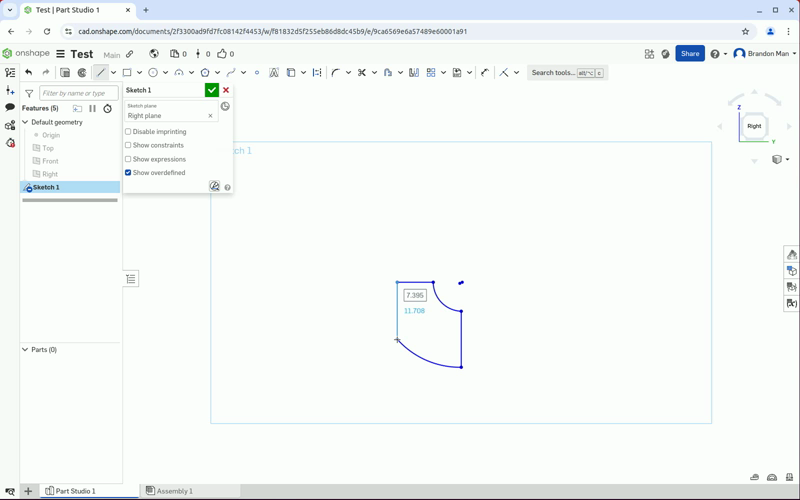
key_up(shift)
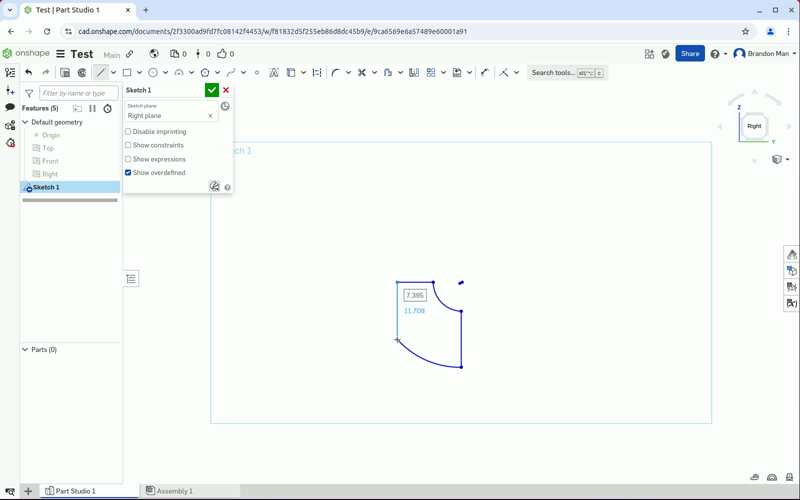
click(397, 339)
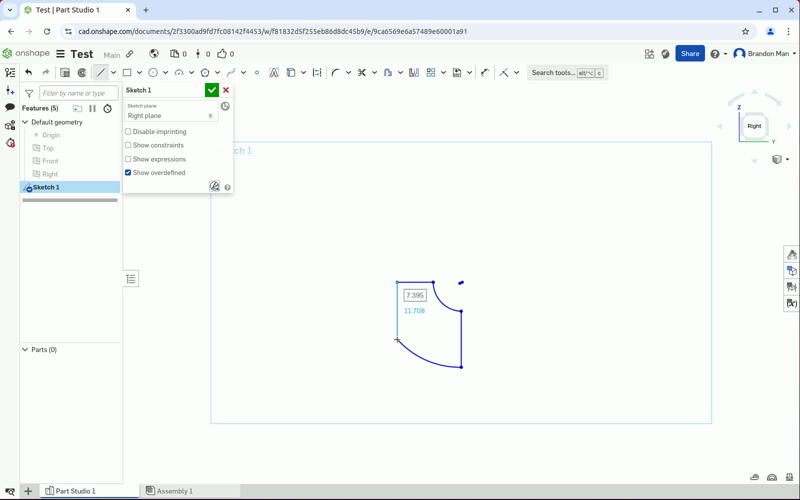
key(esc)
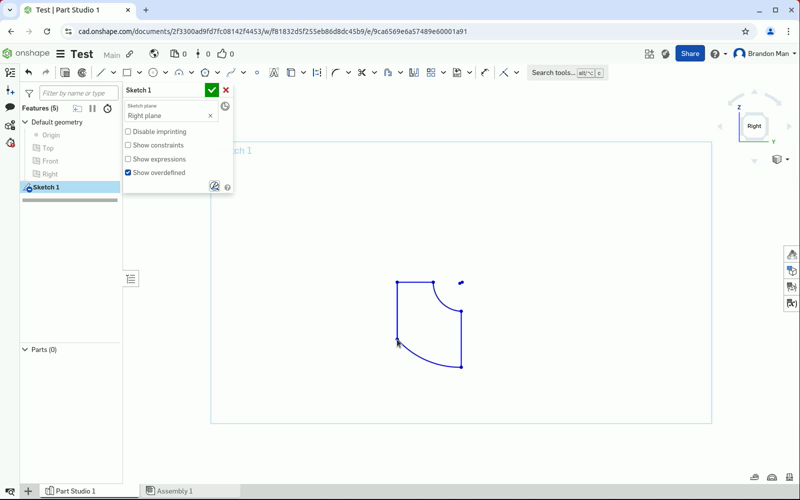
mouse_move(447, 320)
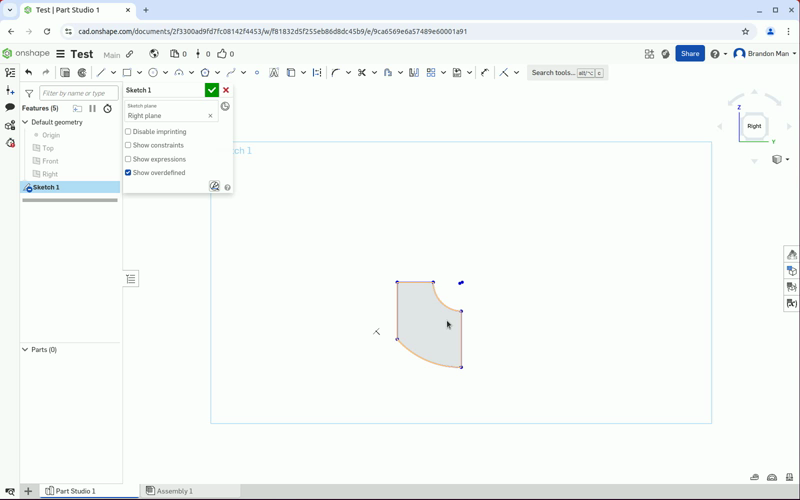
click(447, 320)
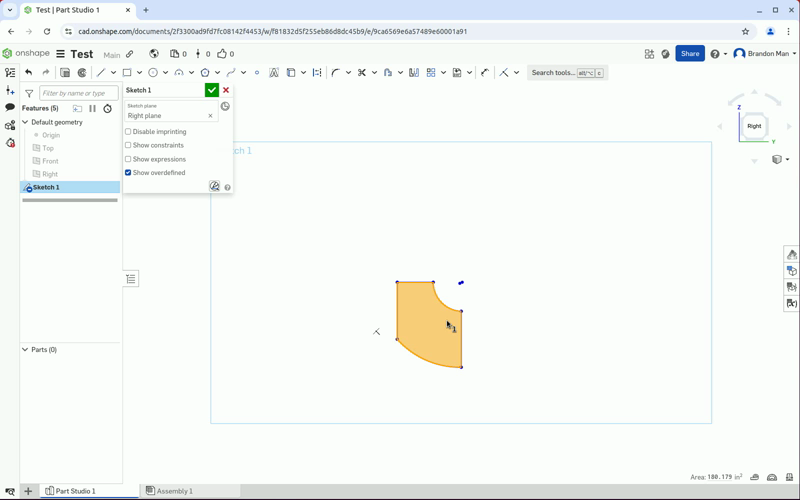
mouse_move(73, 352)
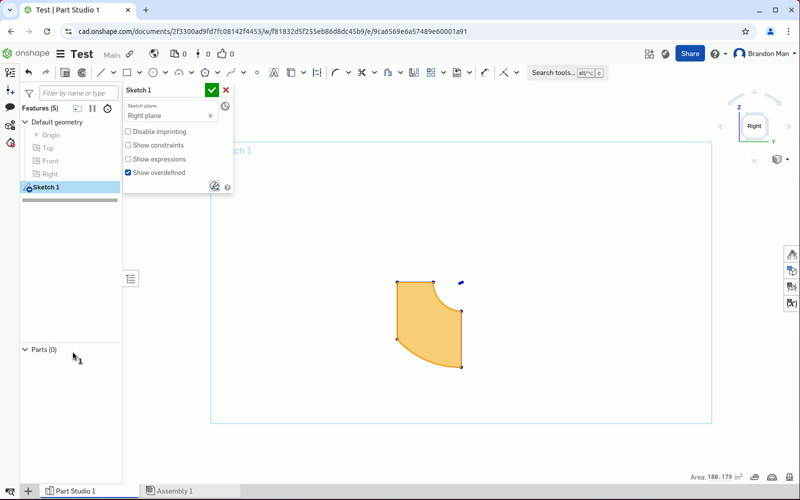
key(shift+y)
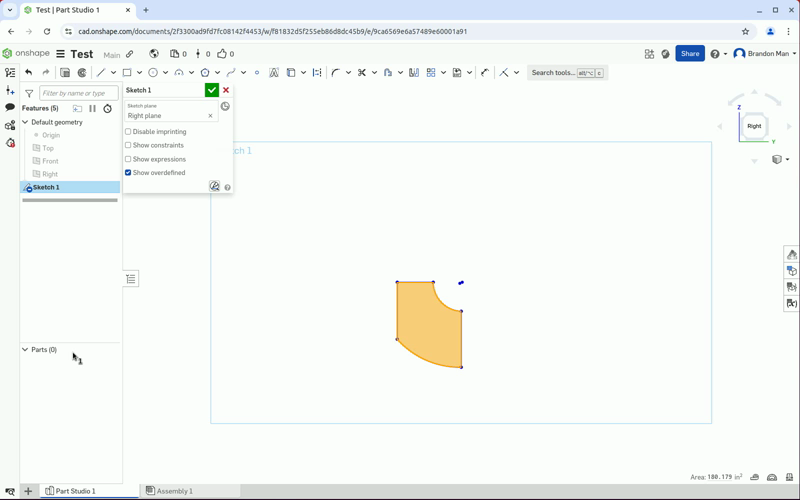
key(shift+e)
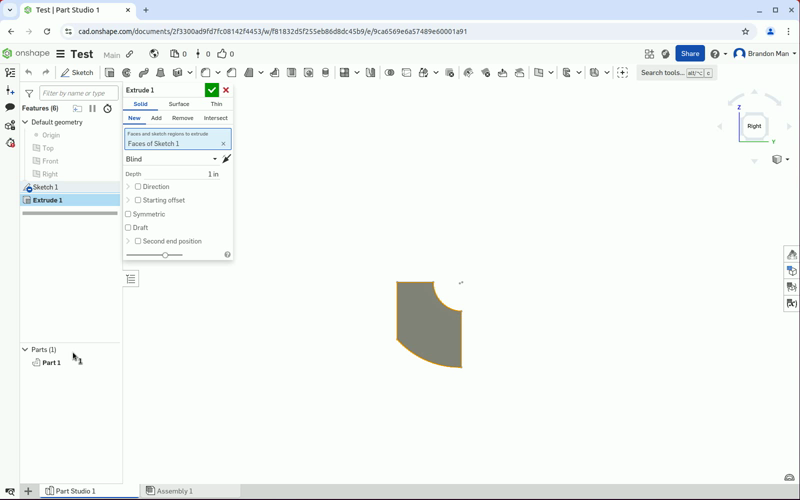
mouse_move(143, 106)
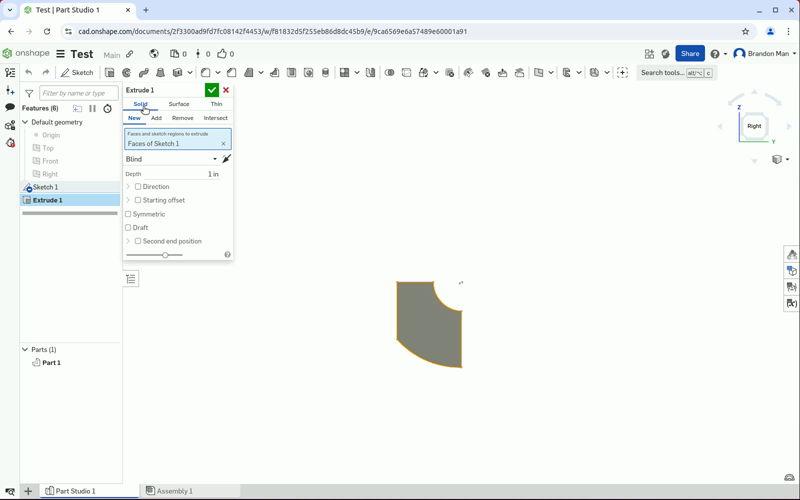
click(143, 106)
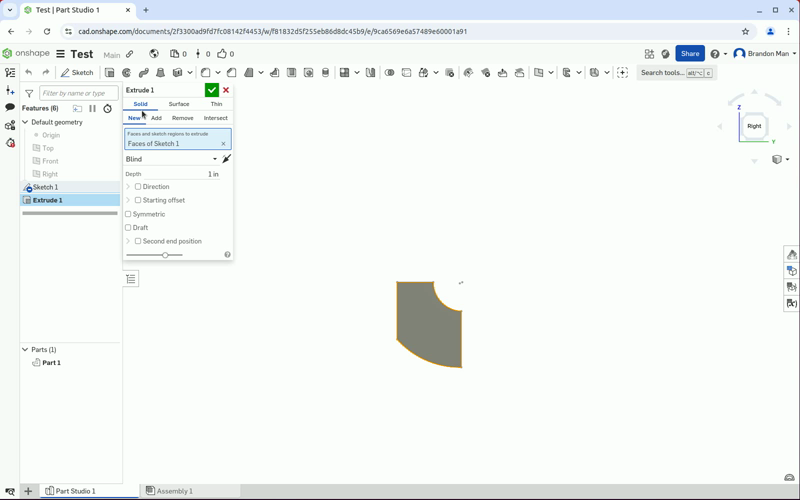
mouse_move(137, 120)
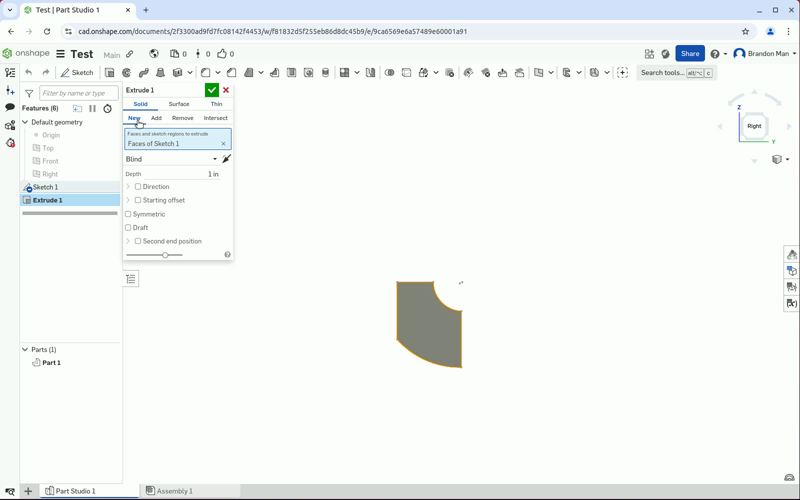
click(137, 120)
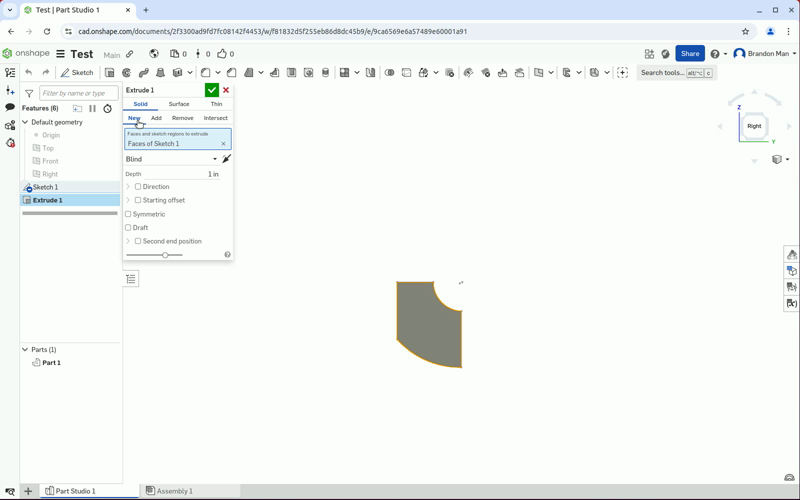
key(tab, 4)
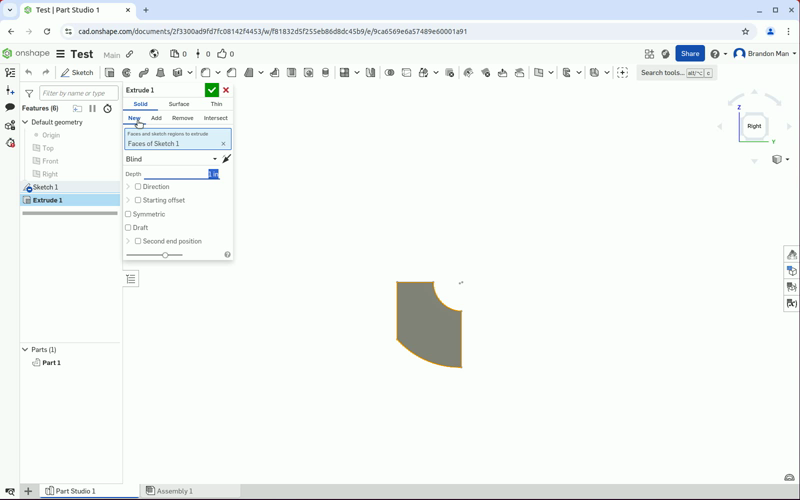
text(23.108)
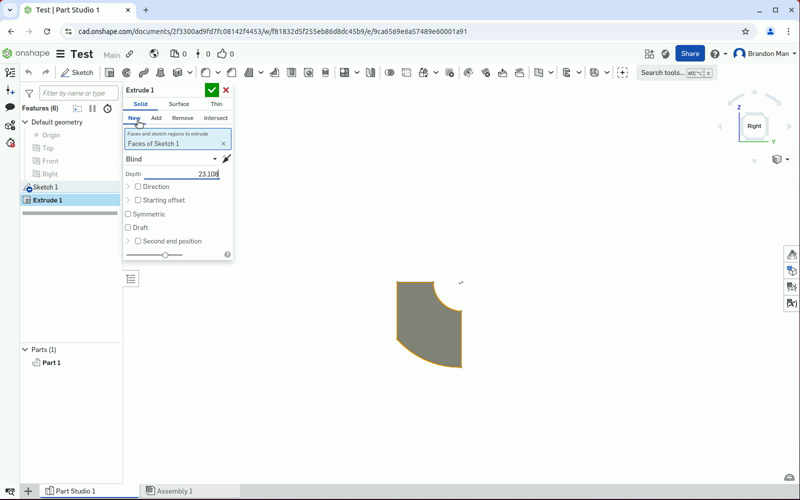
key(enter)
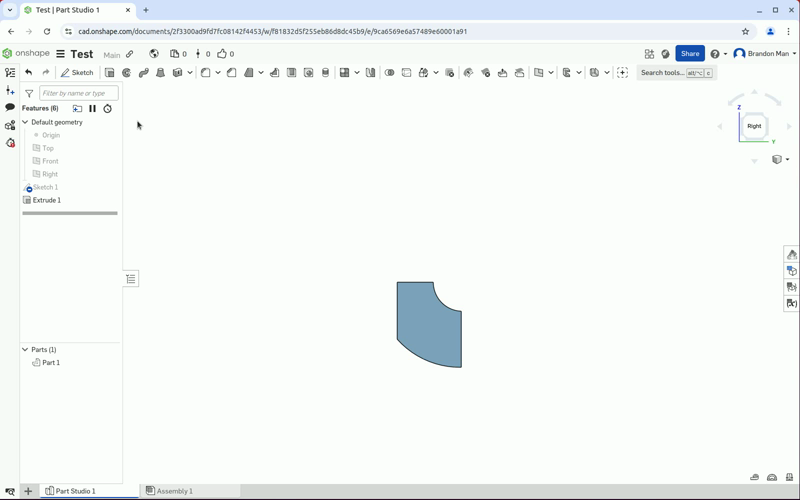
key(shift+h)
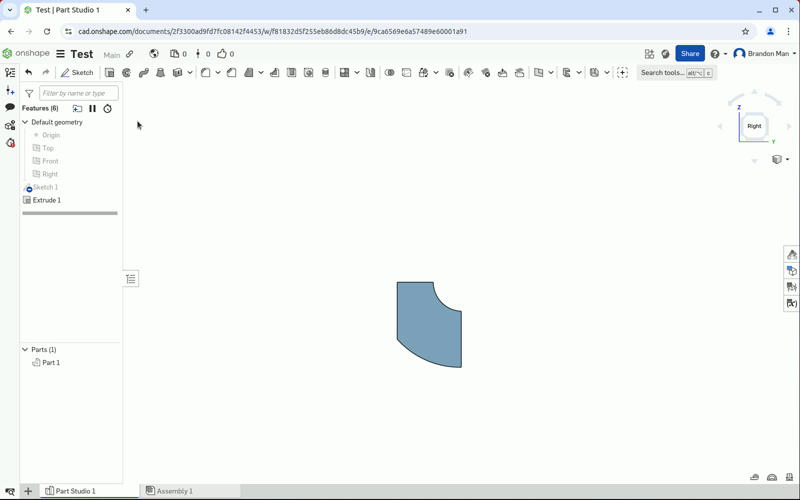
key(shift+h)
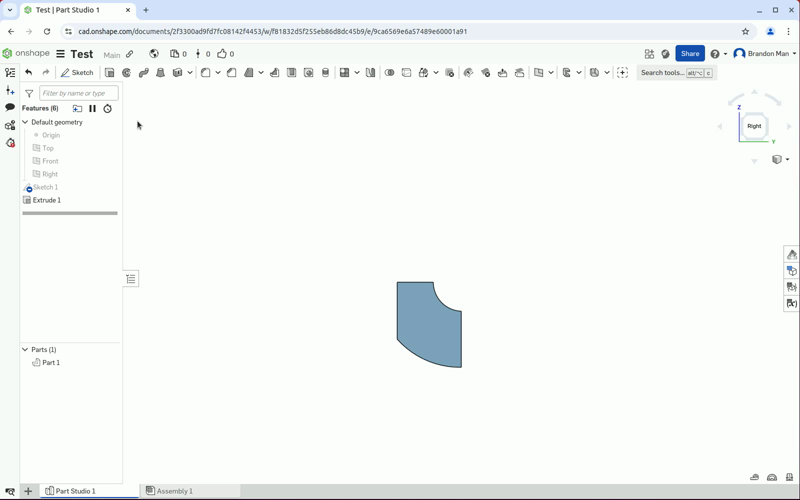
mouse_move(73, 189)
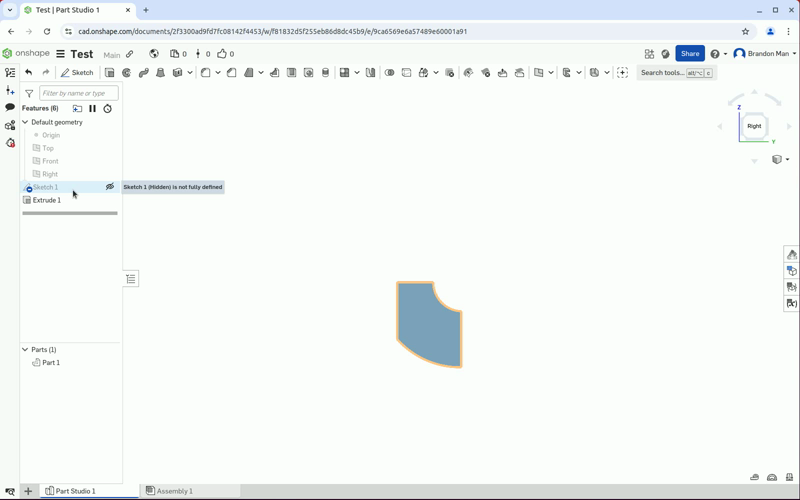
click(73, 189)
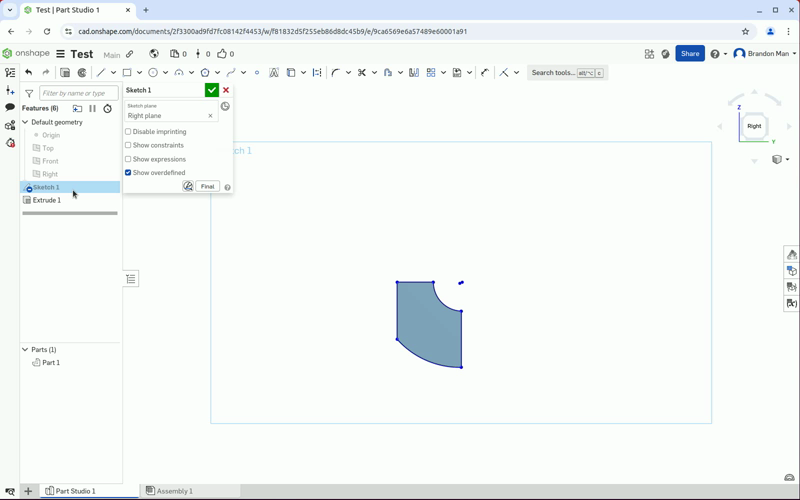
mouse_move(229, 92)
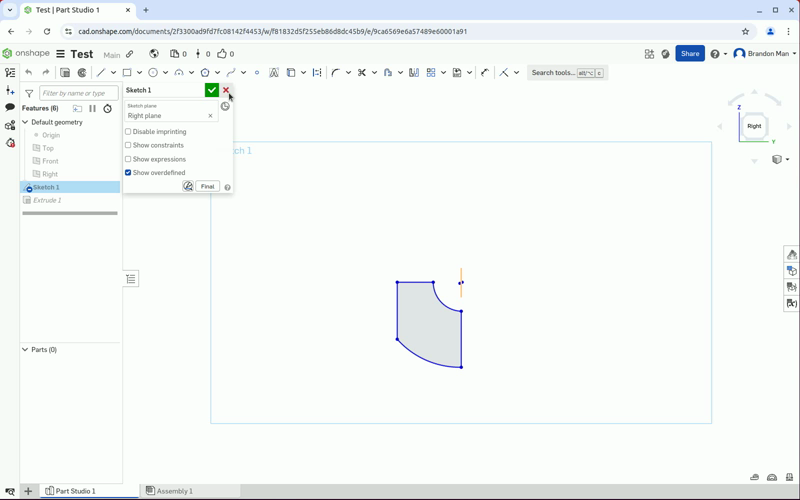
click(229, 92)
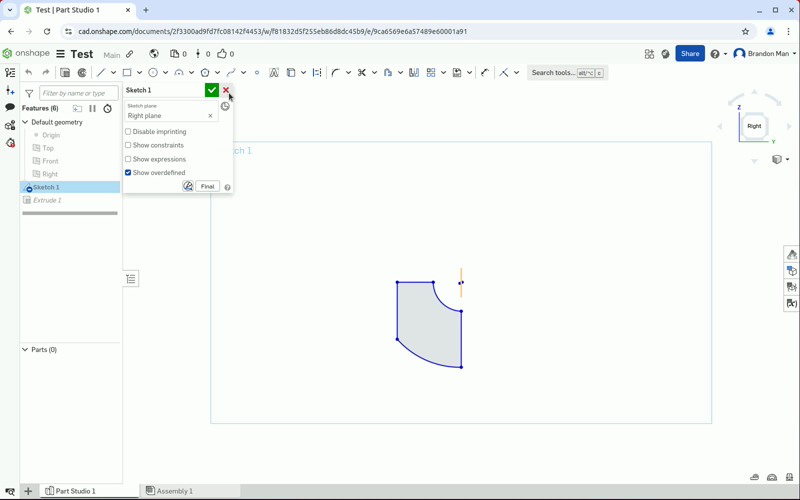
key(shift+s)
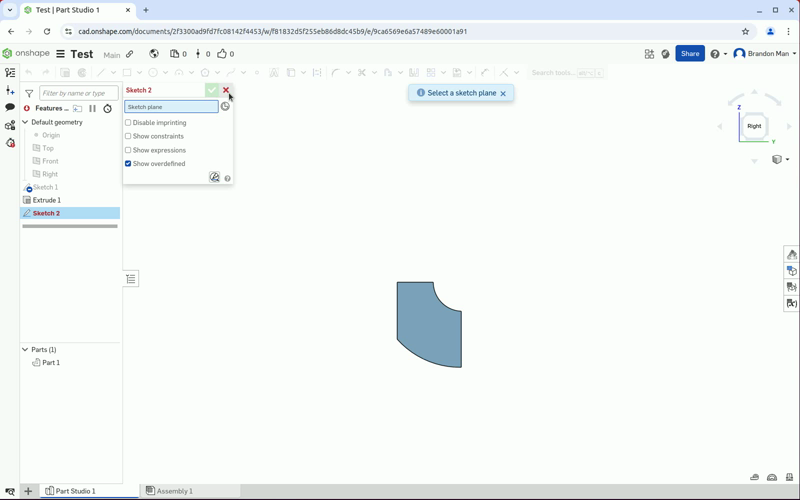
mouse_move(73, 176)
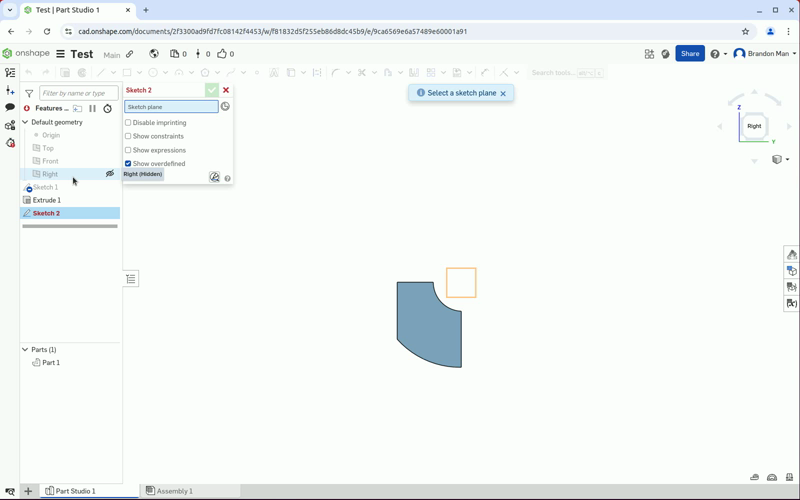
click(73, 176)
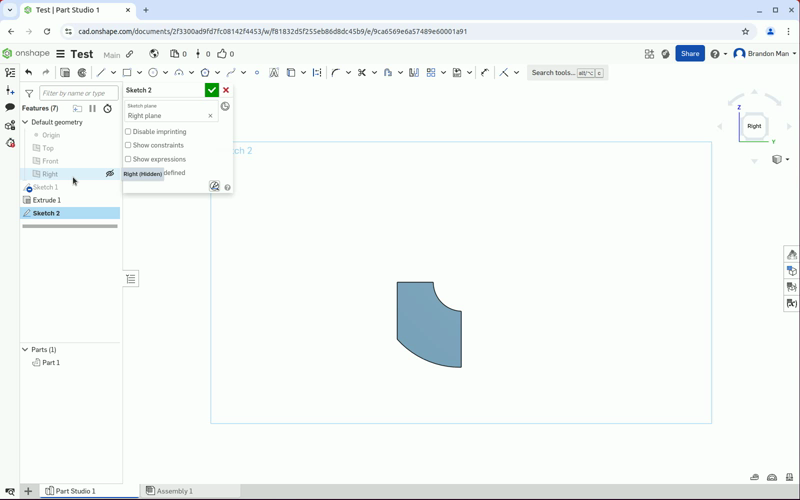
mouse_move(73, 352)
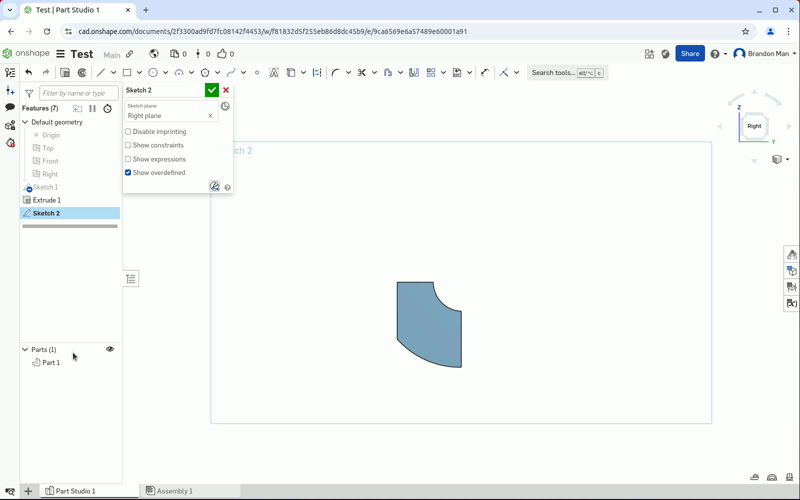
key(y)
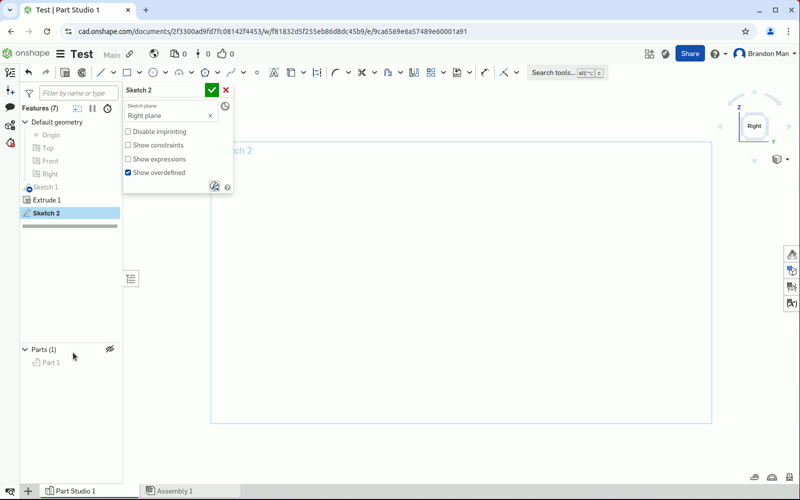
key(l)
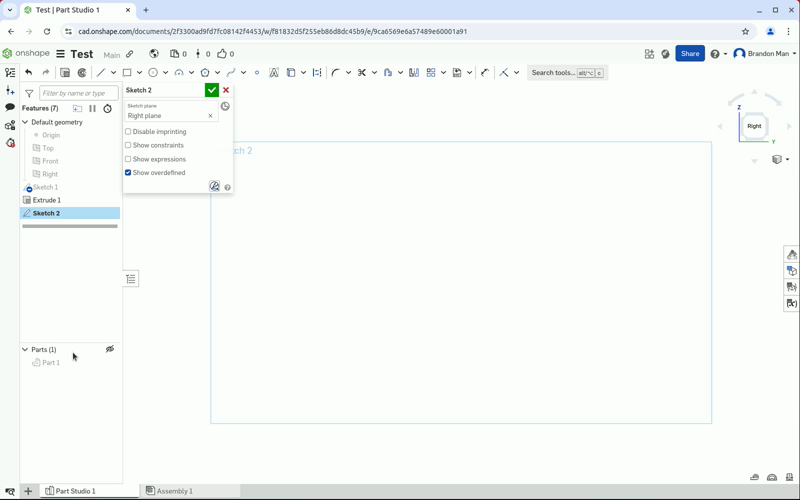
key_down(shift)
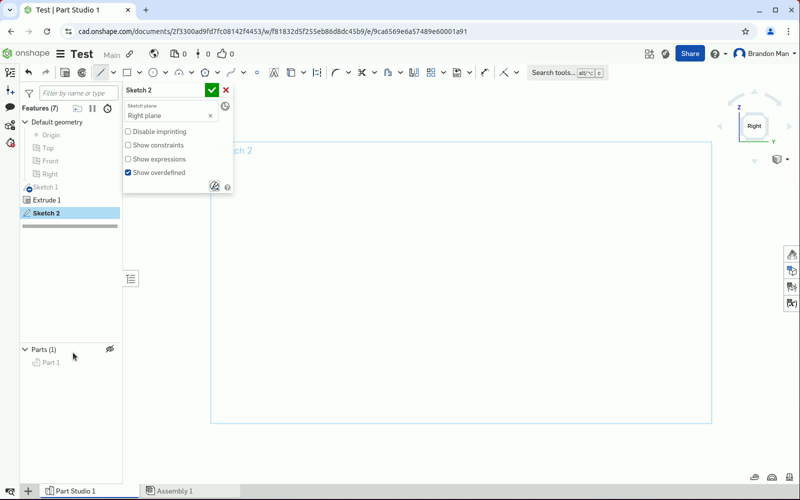
mouse_move(397, 282)
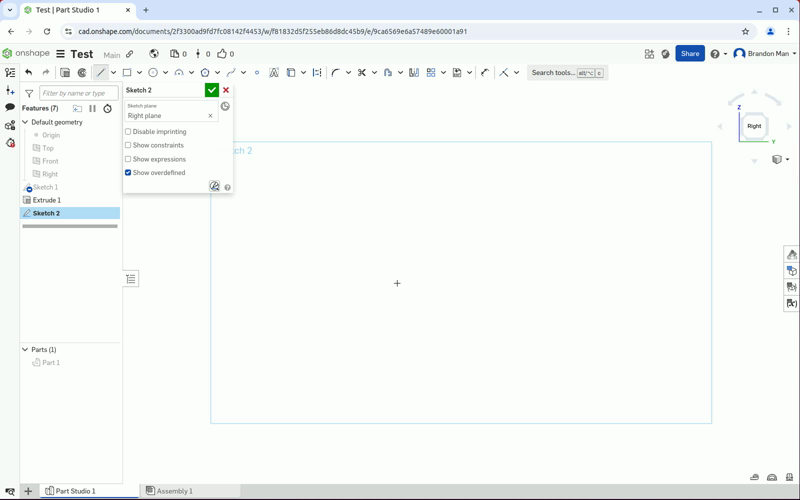
click(397, 282)
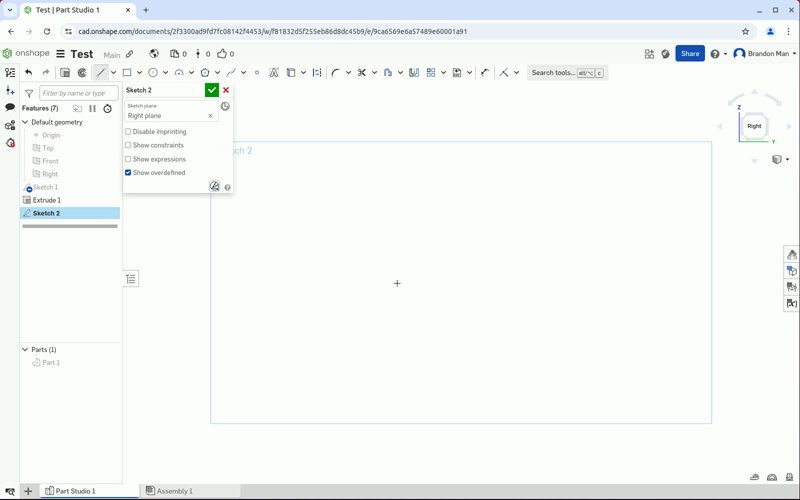
key_up(shift)
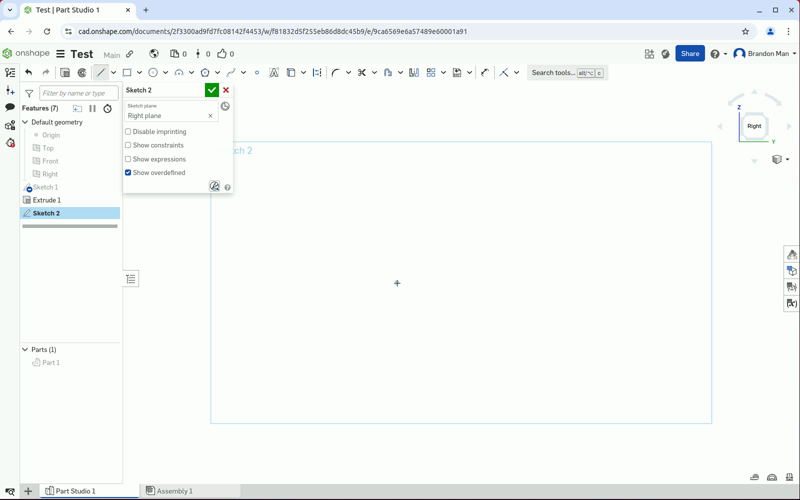
key_down(shift)
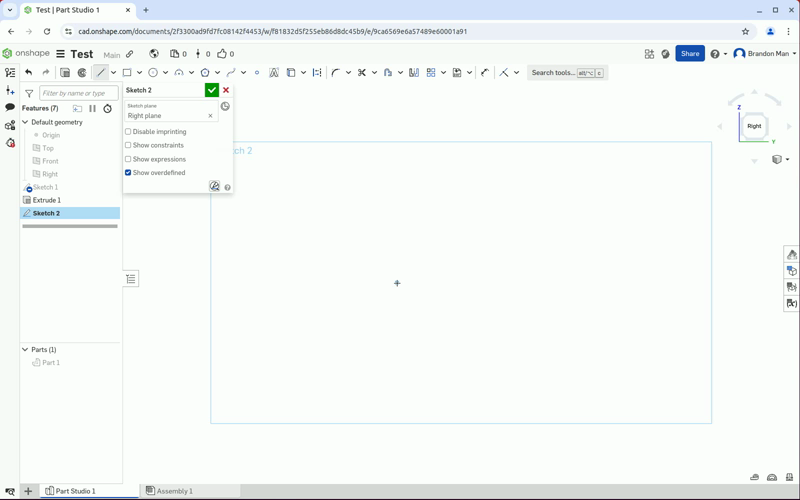
mouse_move(427, 282)
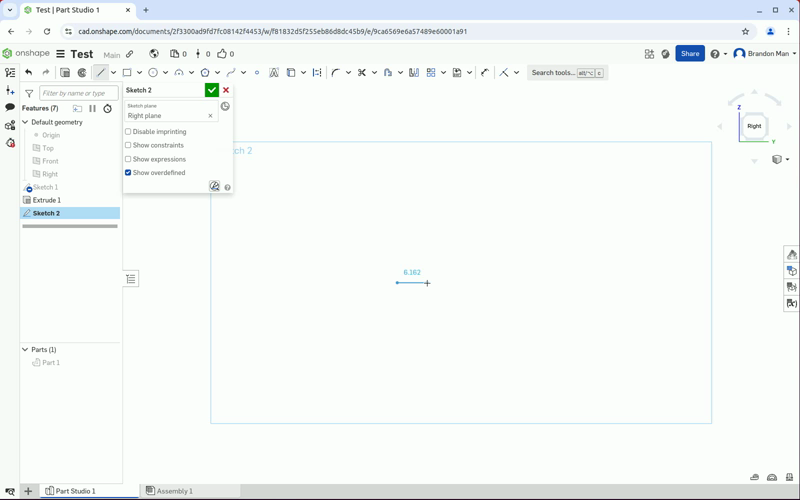
mouse_move(431, 282)
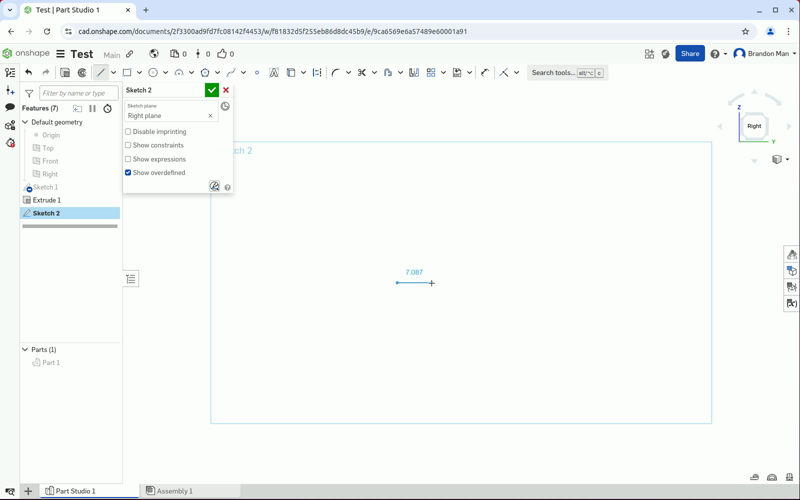
click(431, 282)
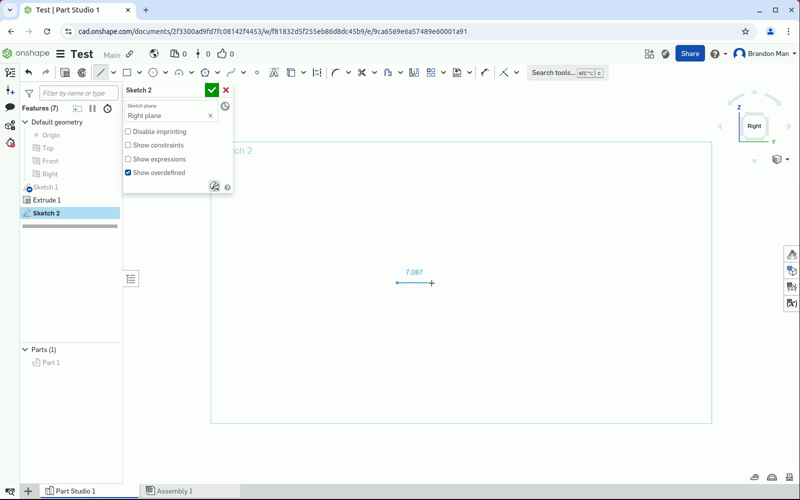
key_up(shift)
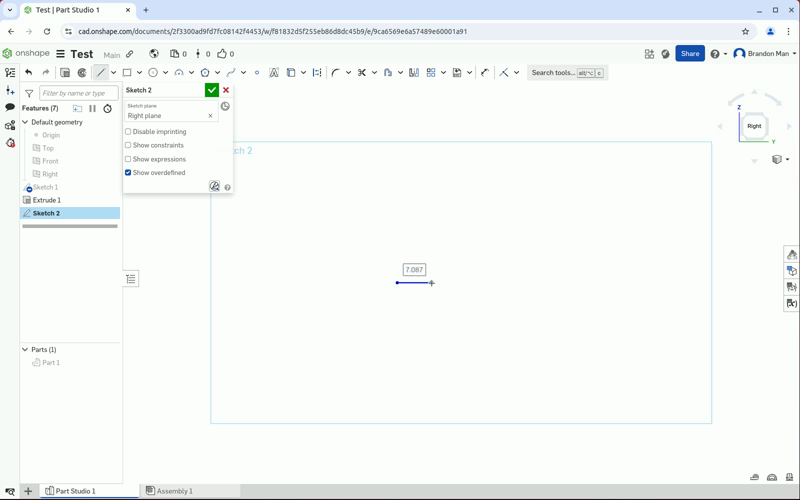
key(esc)
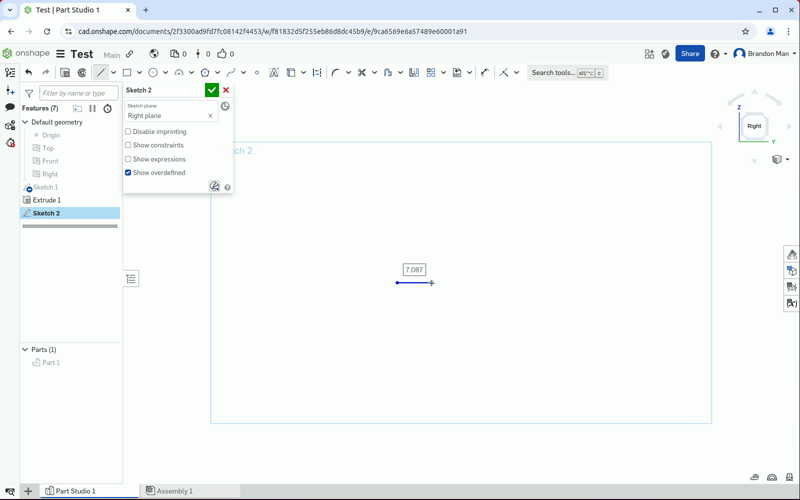
key(a)
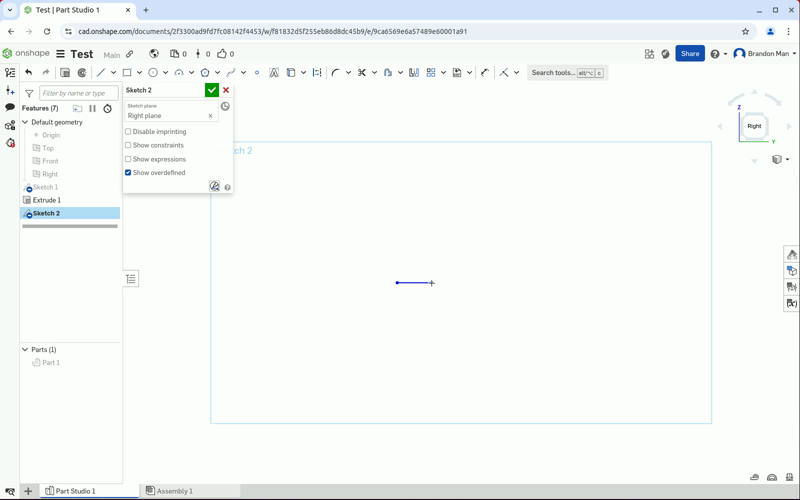
mouse_move(431, 282)
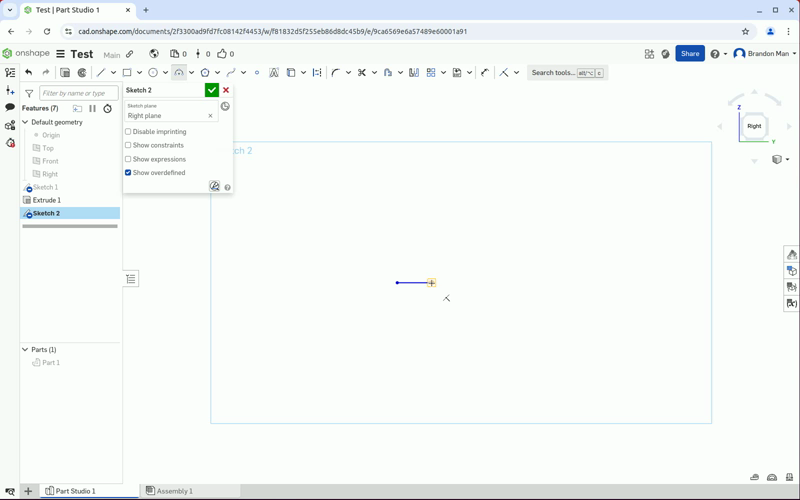
click(431, 282)
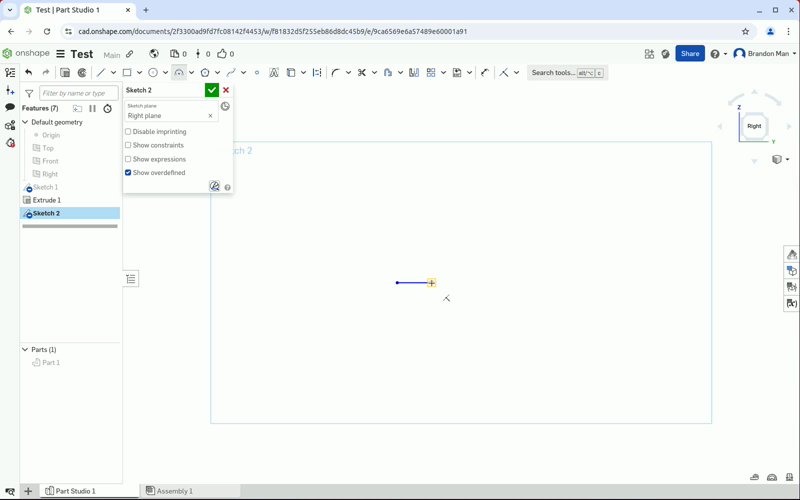
key_down(shift)
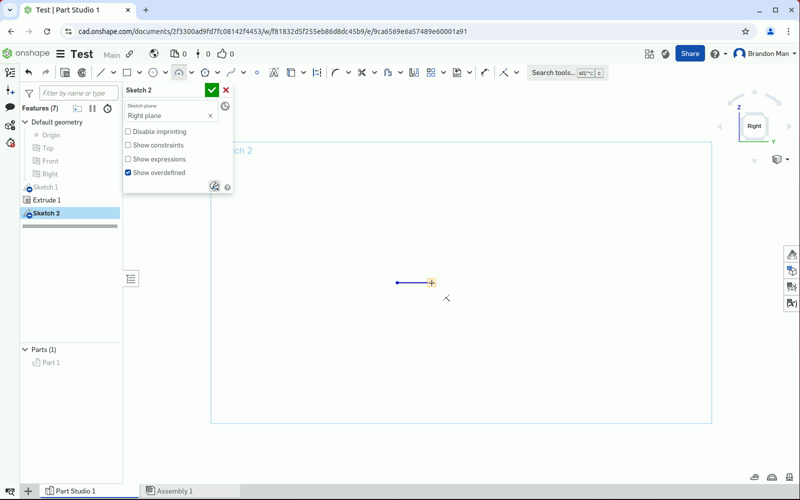
mouse_move(461, 310)
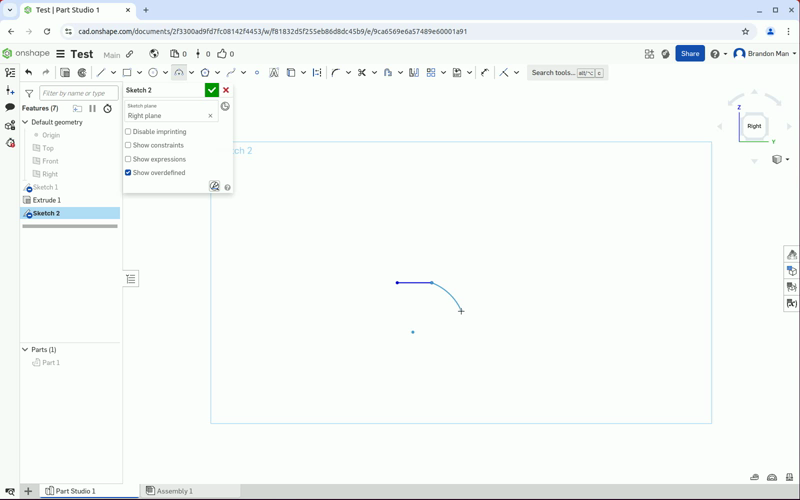
click(461, 310)
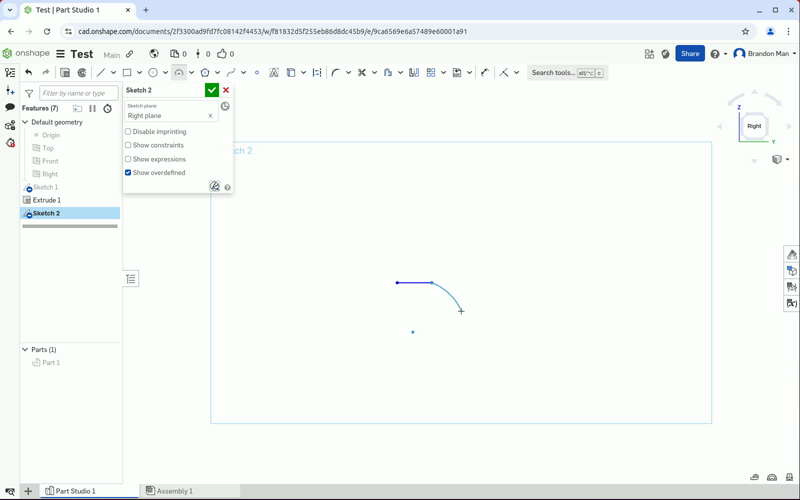
mouse_move(480, 261)
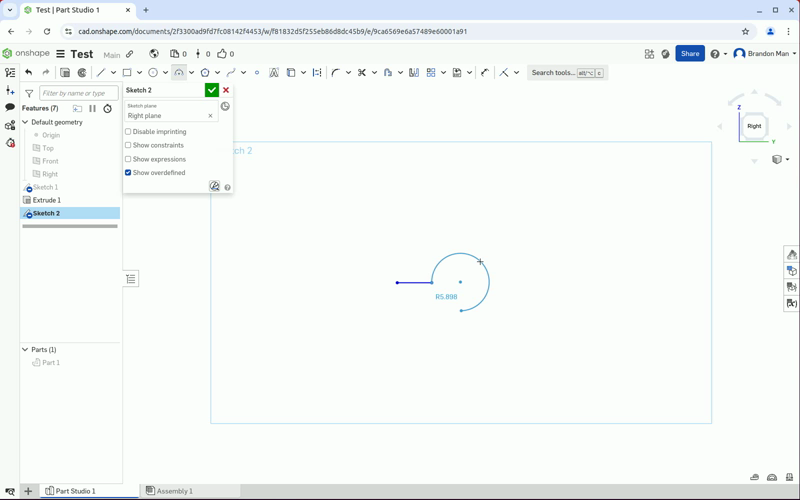
click(480, 261)
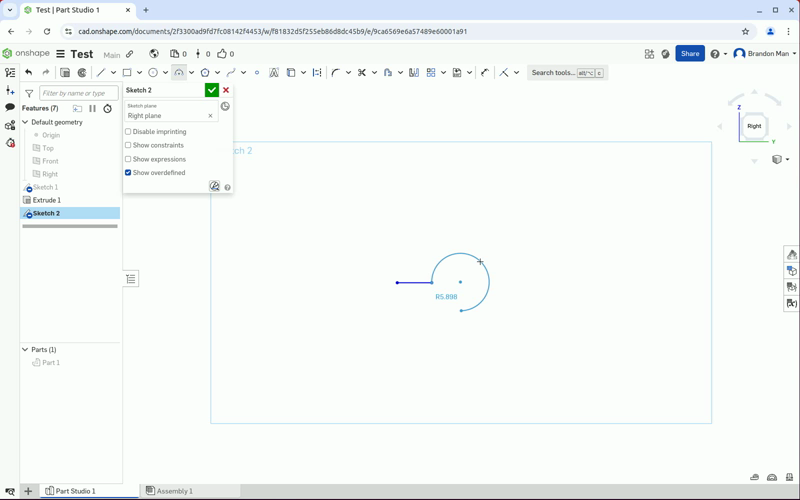
key_up(shift)
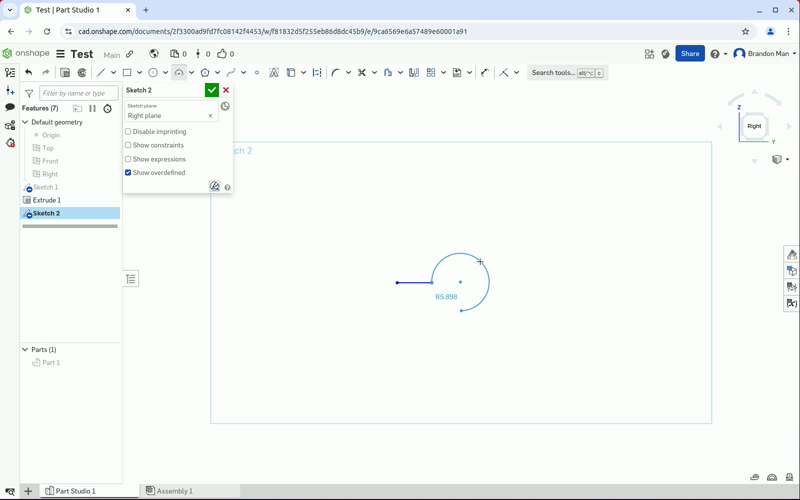
key(esc)
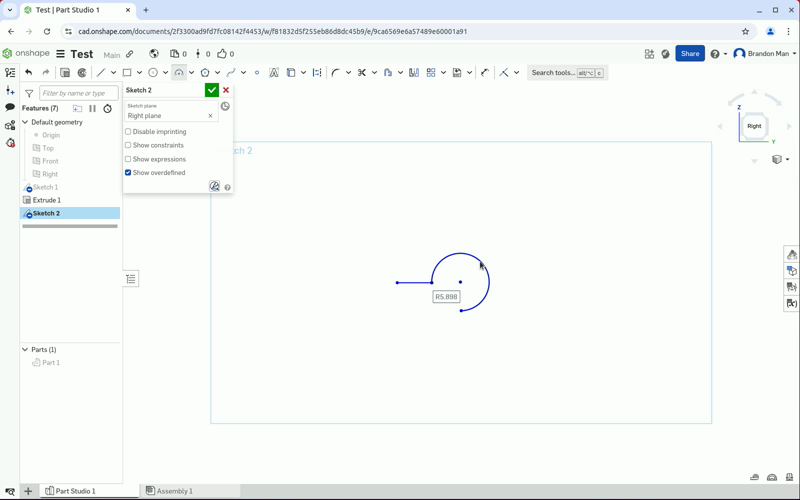
key(l)
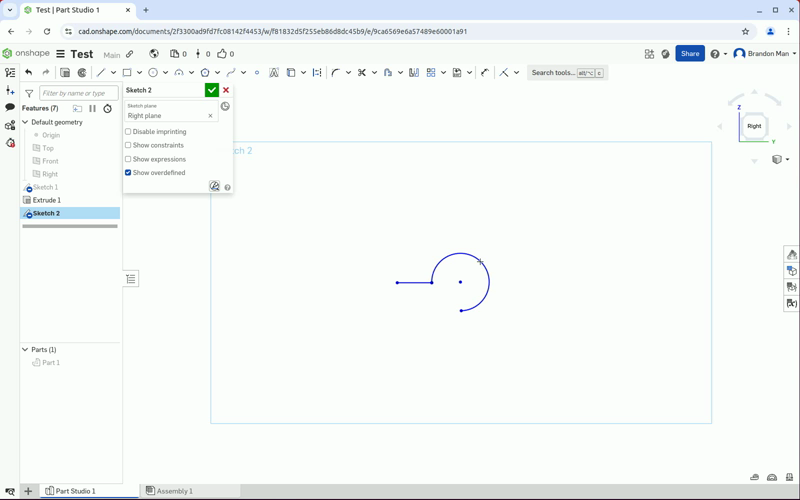
mouse_move(461, 310)
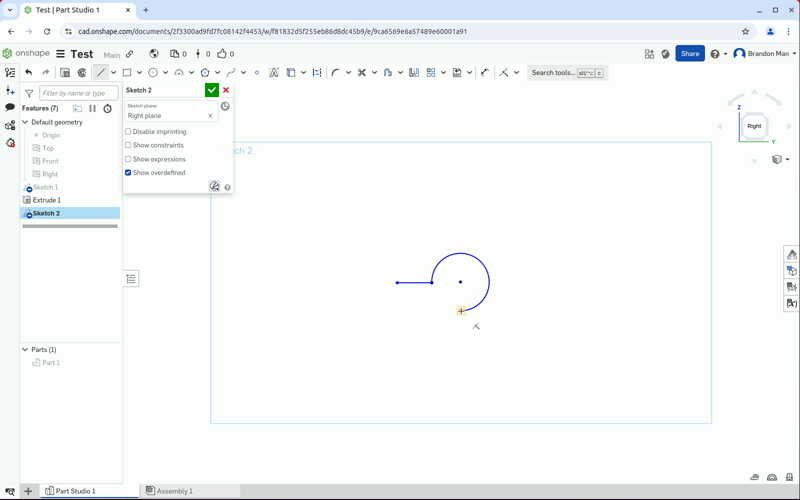
click(461, 310)
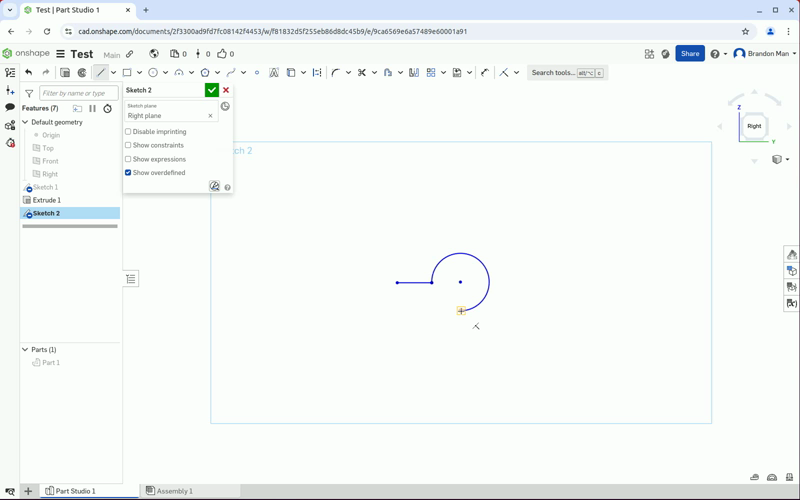
key_down(shift)
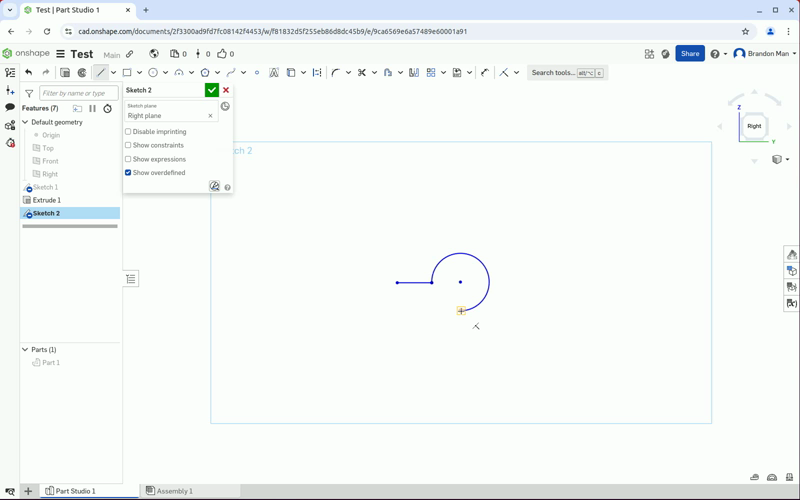
mouse_move(491, 310)
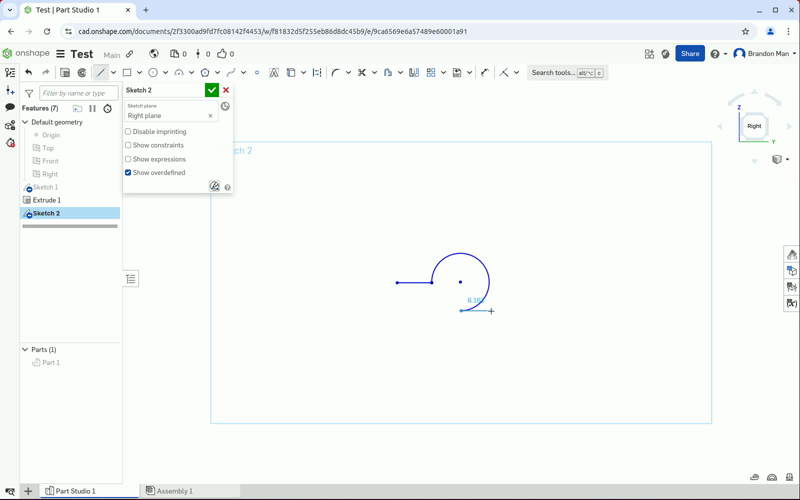
mouse_move(461, 366)
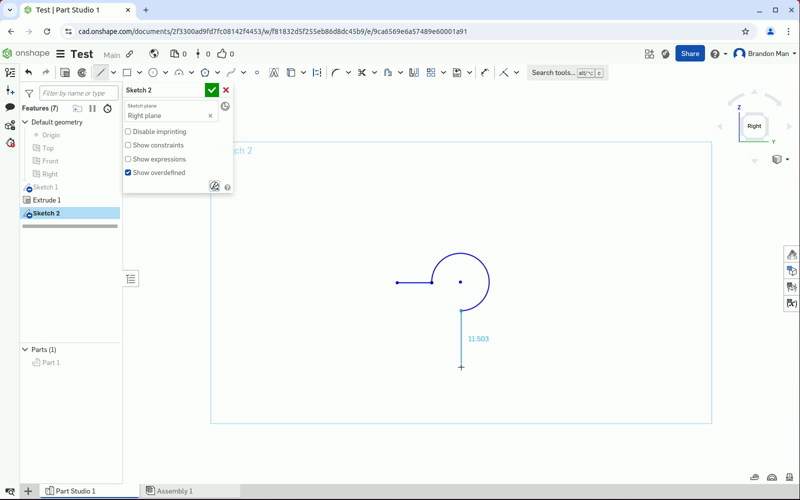
click(461, 366)
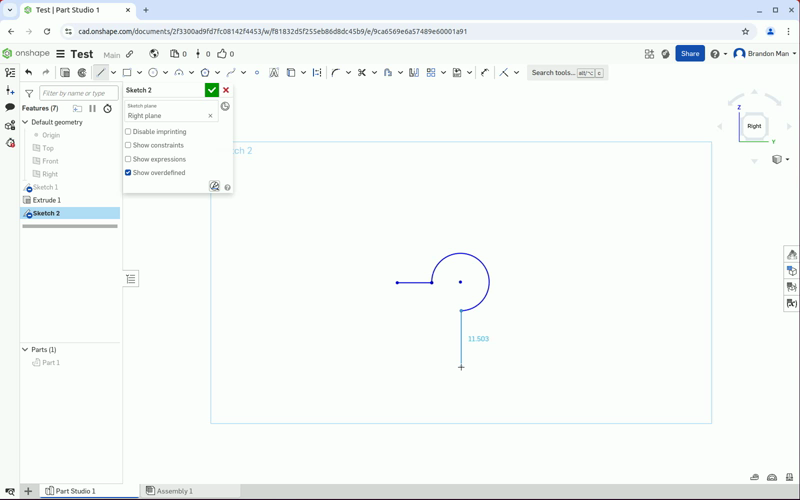
key_up(shift)
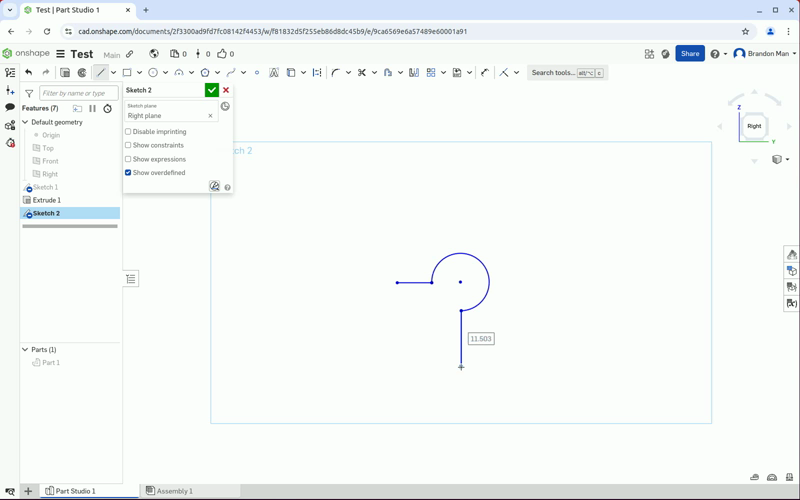
key(esc)
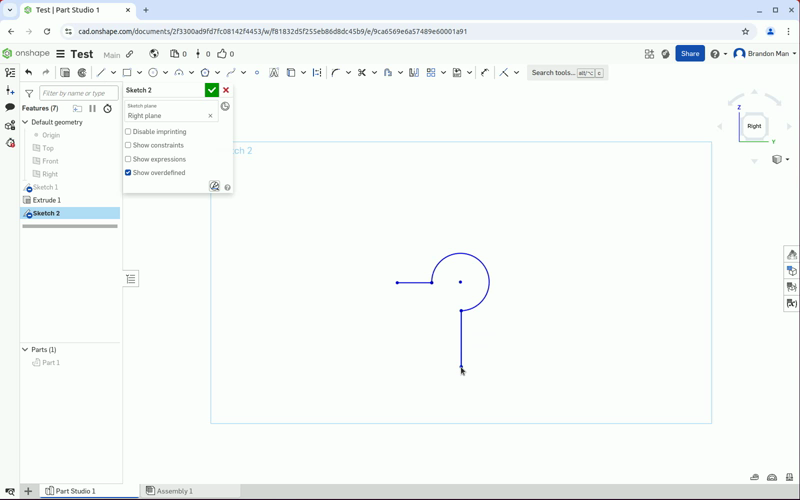
key(a)
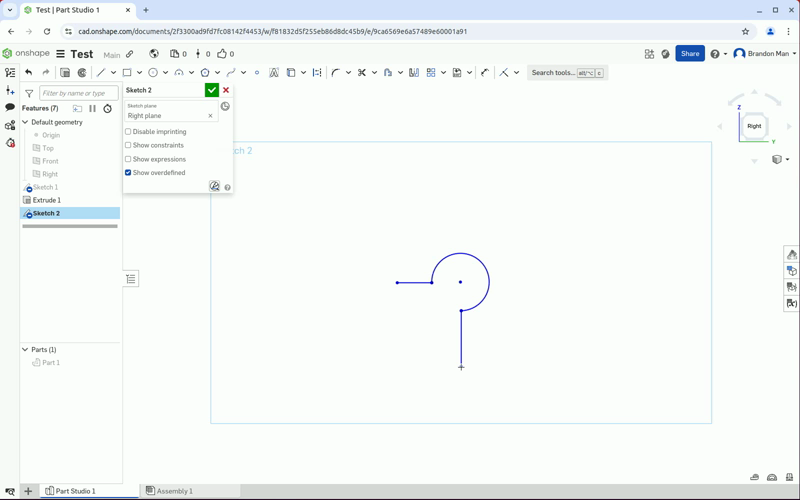
mouse_move(461, 366)
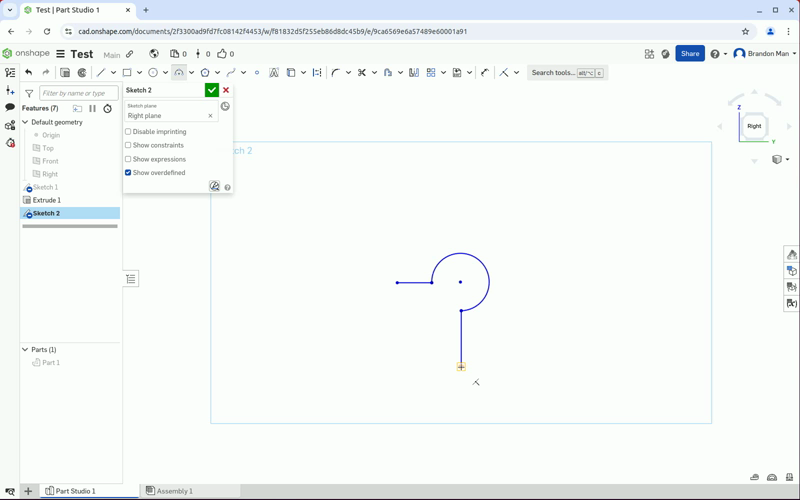
click(461, 366)
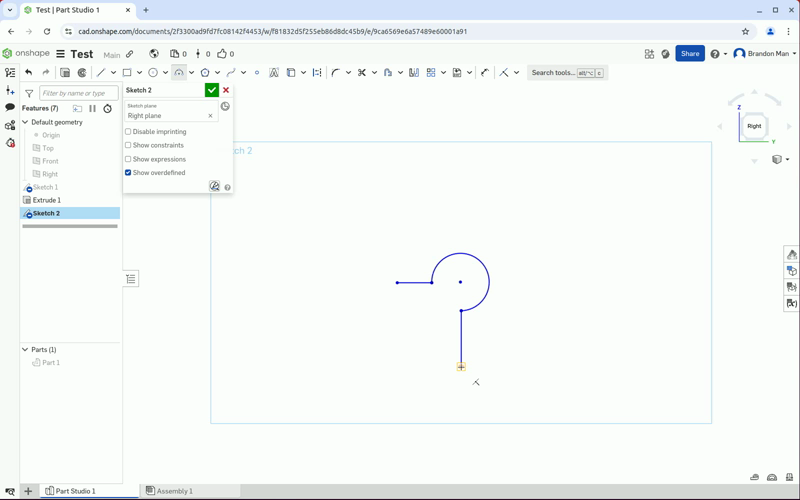
key_down(shift)
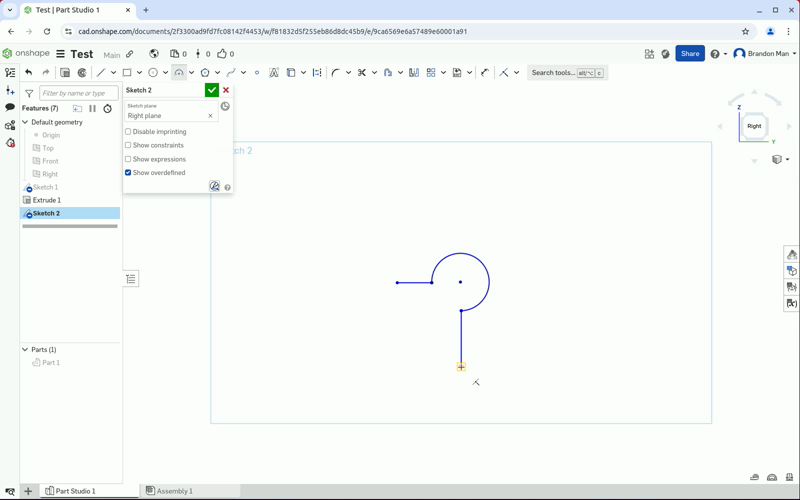
mouse_move(397, 227)
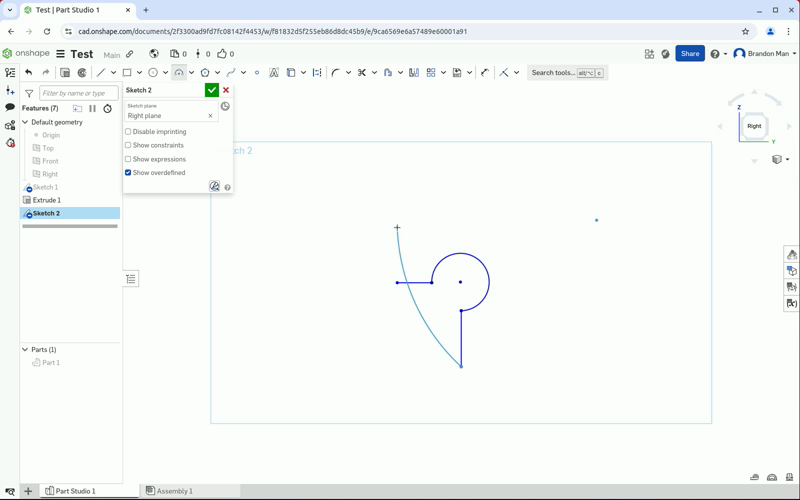
click(397, 227)
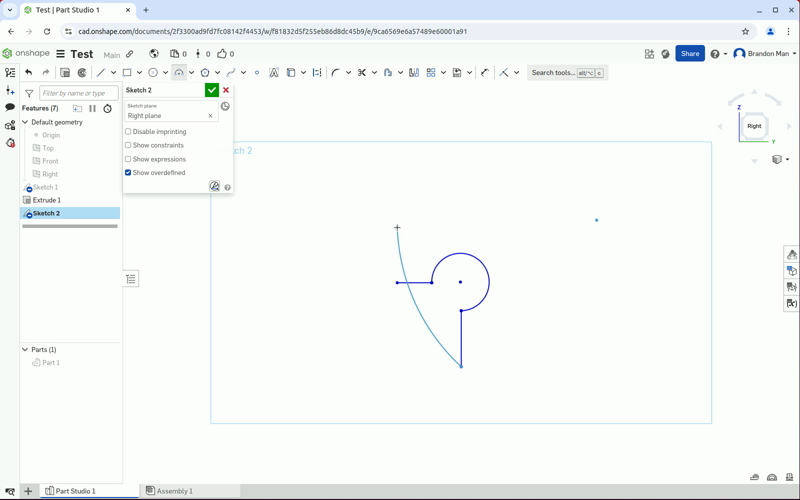
mouse_move(536, 248)
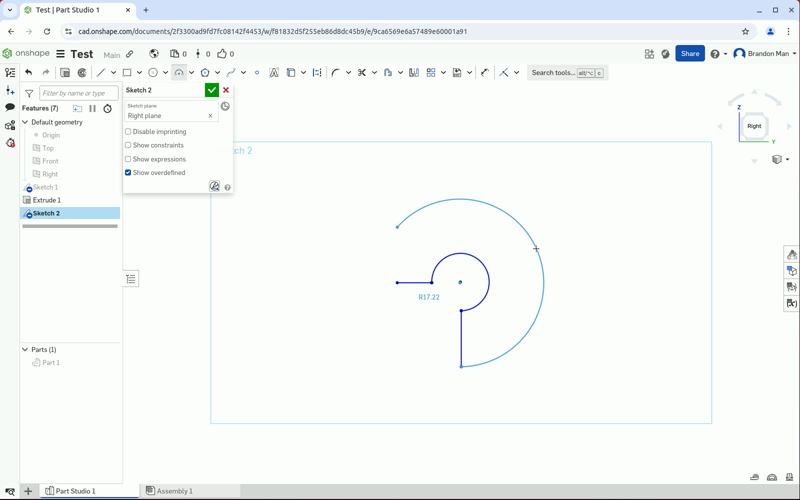
click(536, 248)
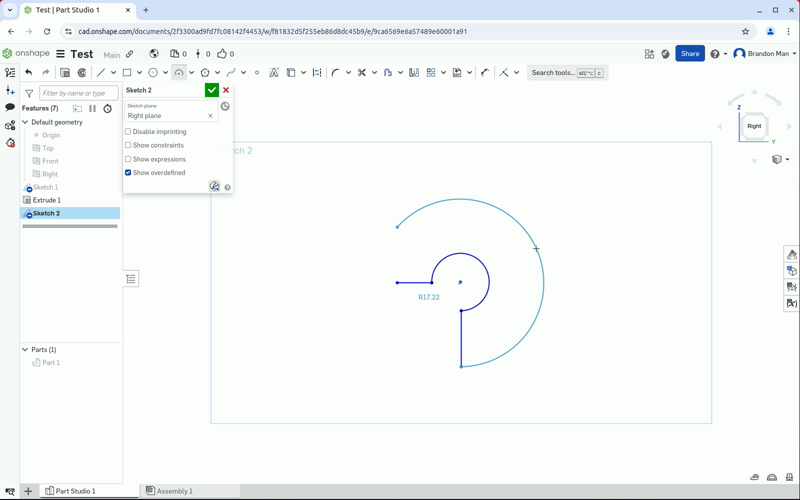
key_up(shift)
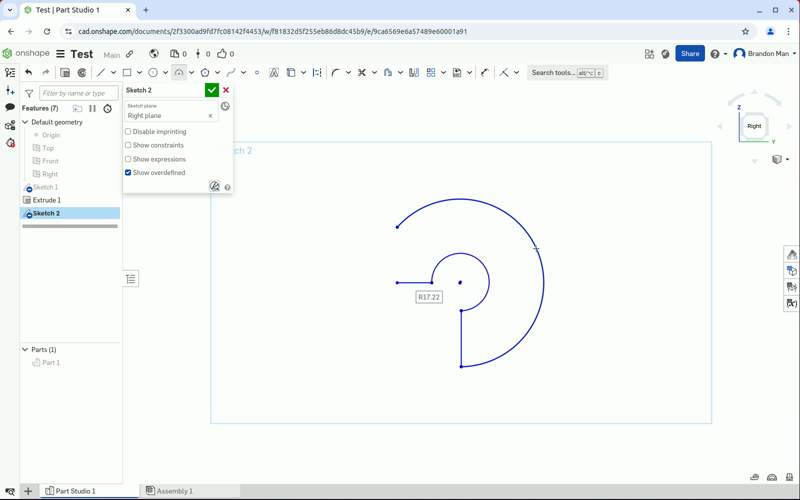
key(esc)
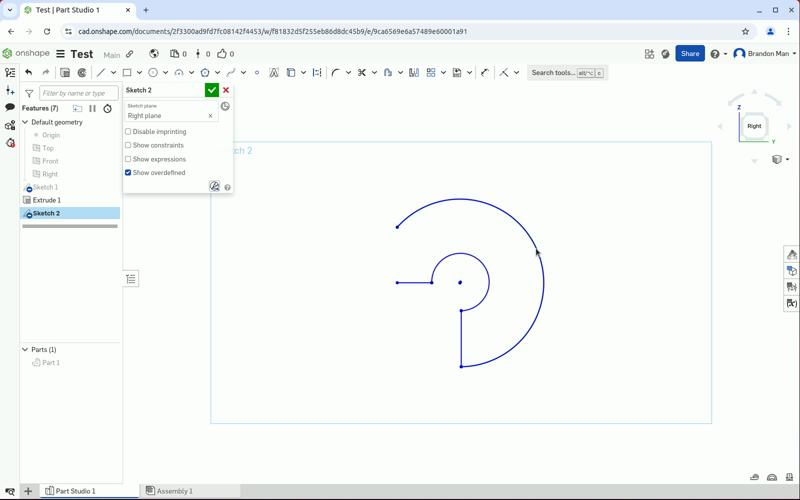
key(l)
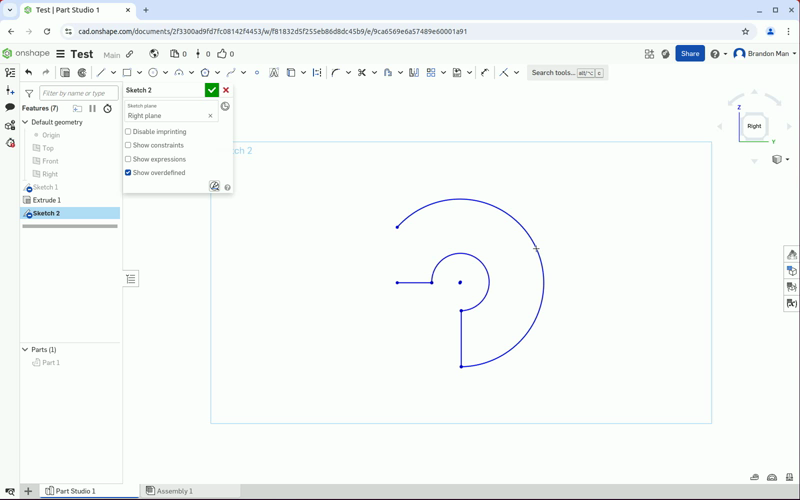
mouse_move(397, 227)
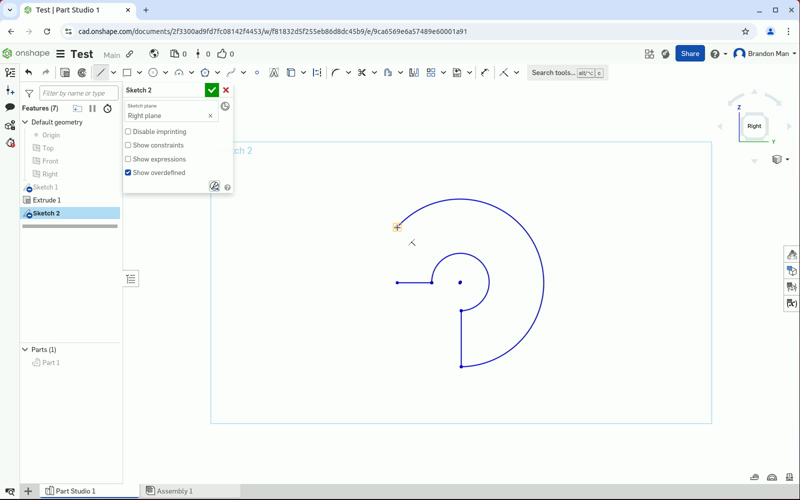
click(397, 227)
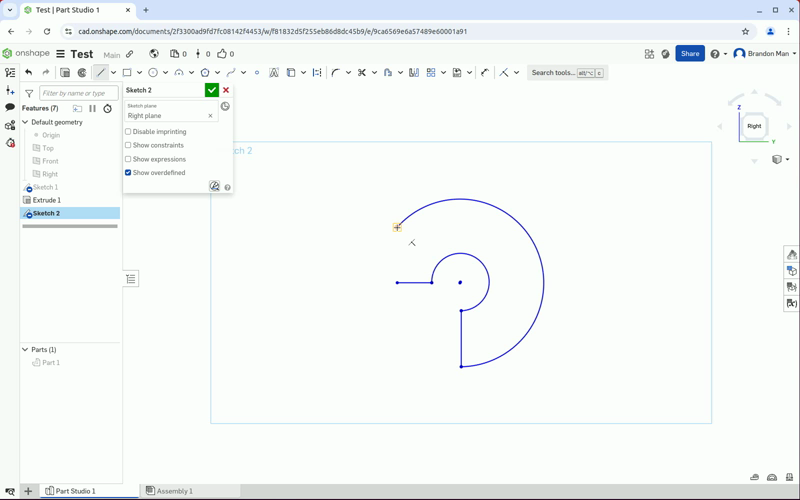
mouse_move(427, 227)
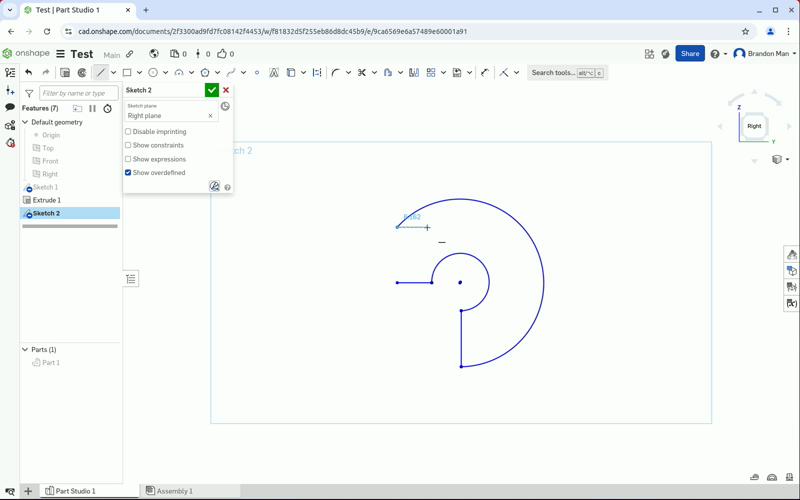
key_down(shift)
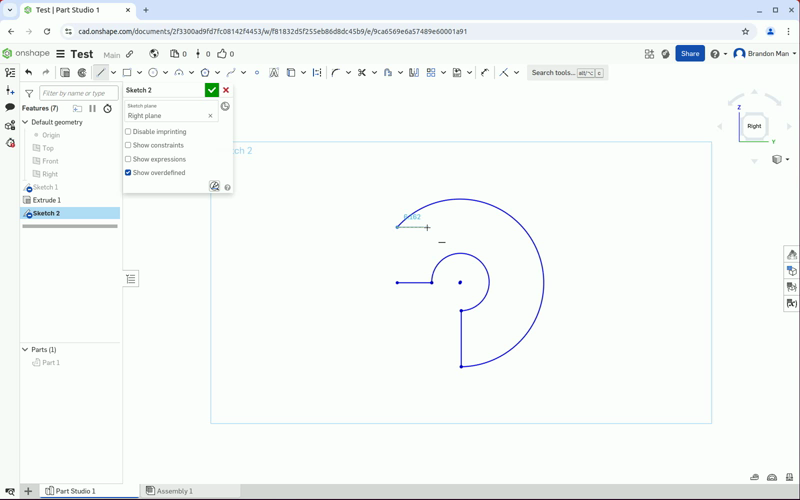
mouse_move(397, 282)
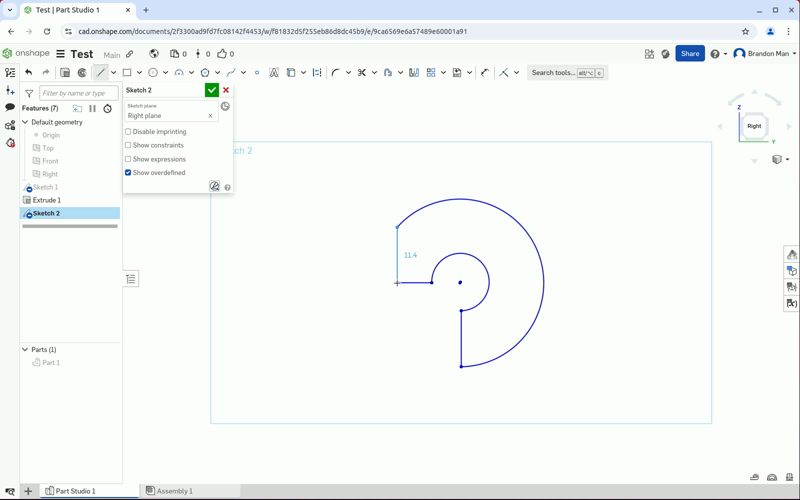
key_up(shift)
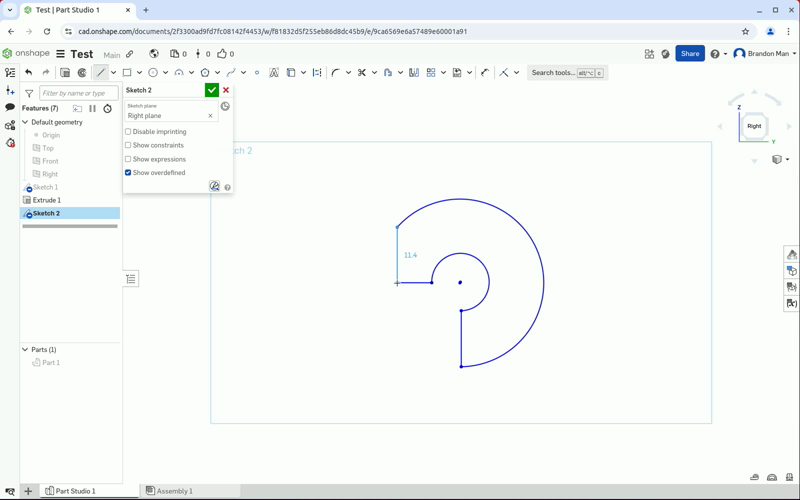
click(397, 282)
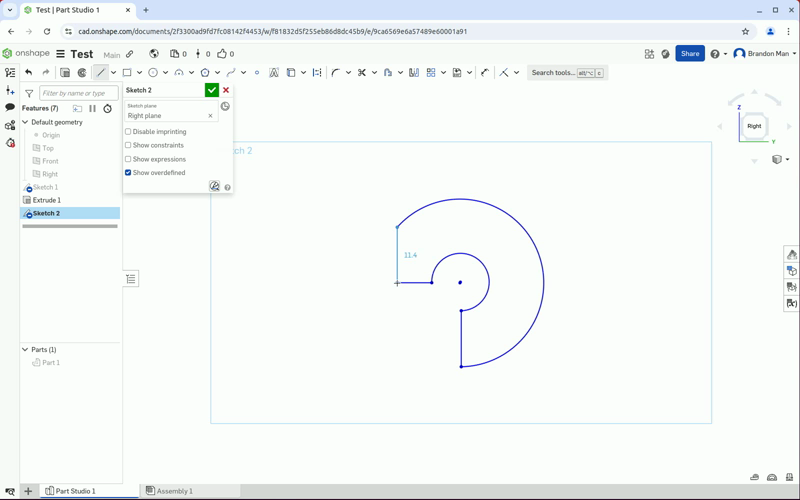
key(esc)
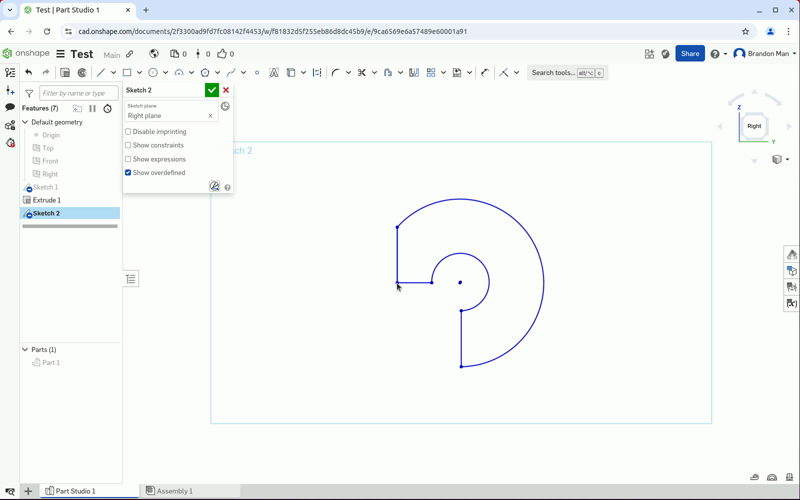
mouse_move(497, 225)
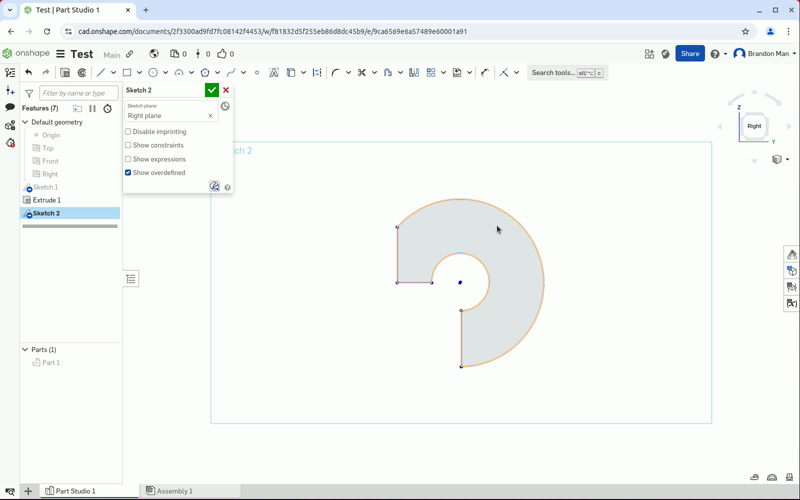
click(497, 225)
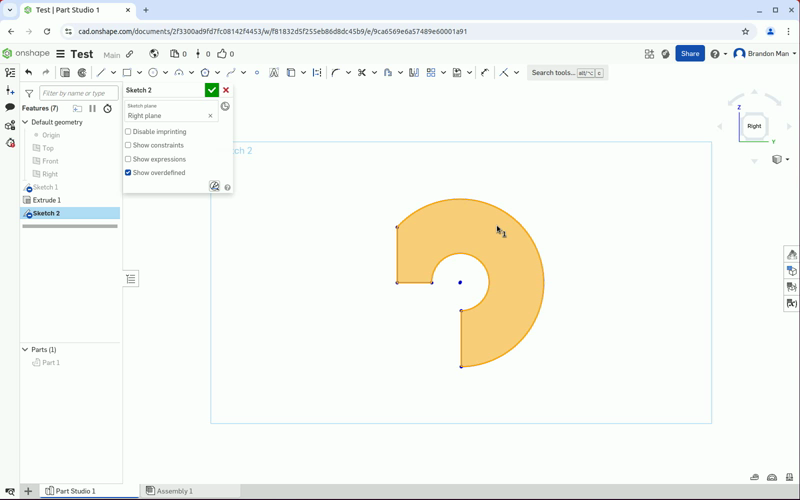
mouse_move(73, 352)
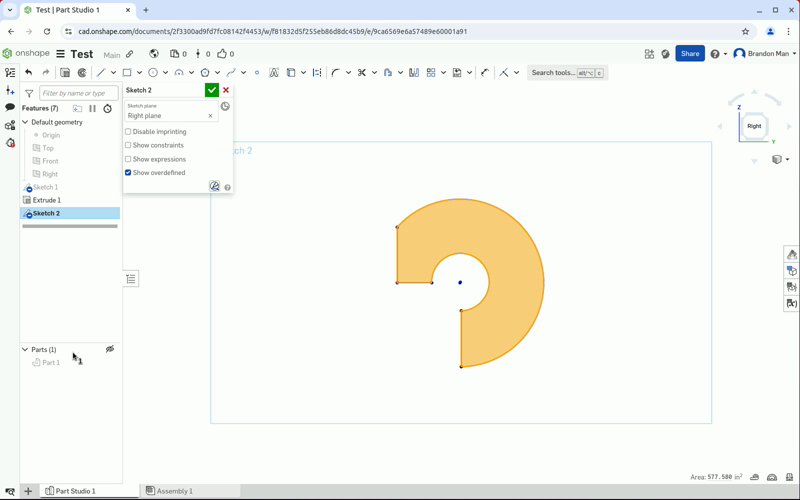
key(shift+y)
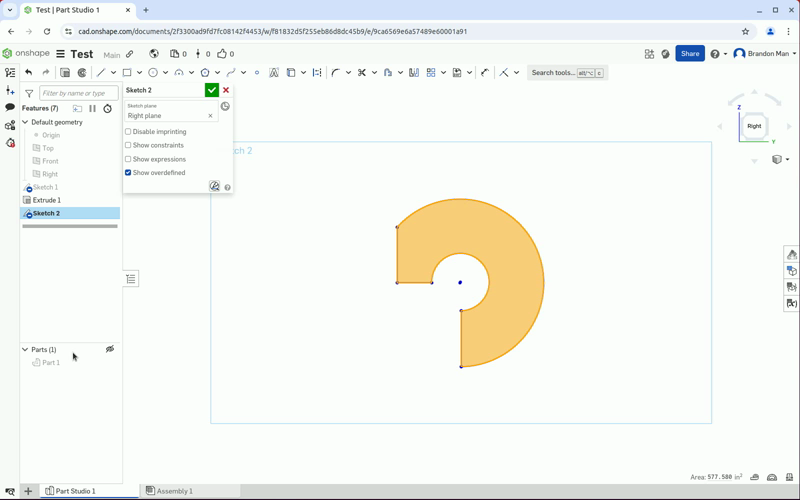
key(shift+e)
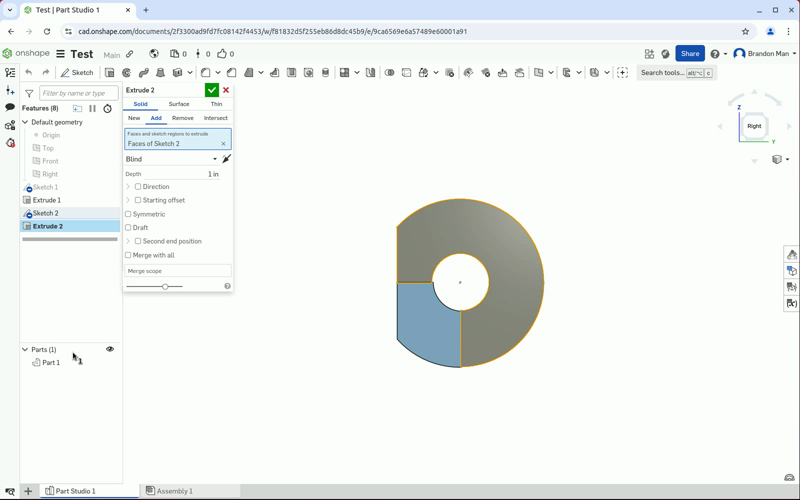
mouse_move(143, 106)
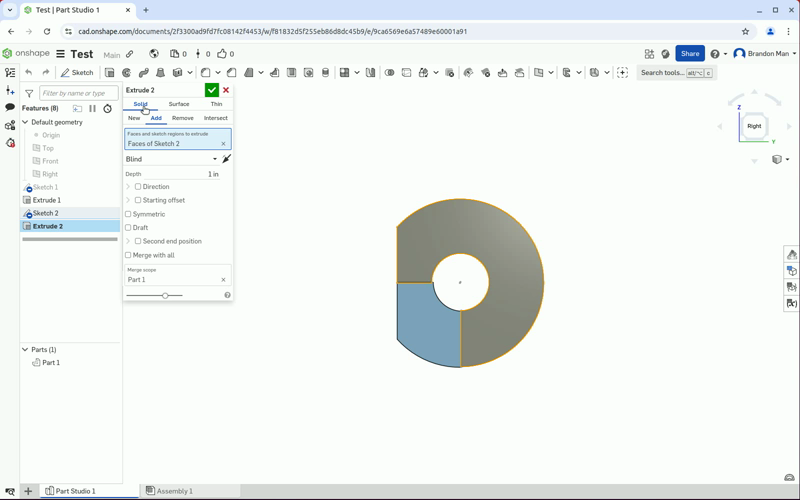
click(143, 106)
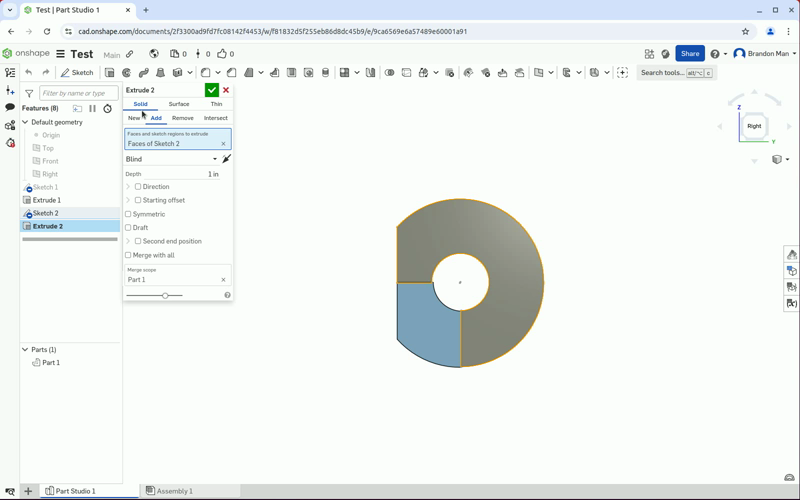
mouse_move(137, 120)
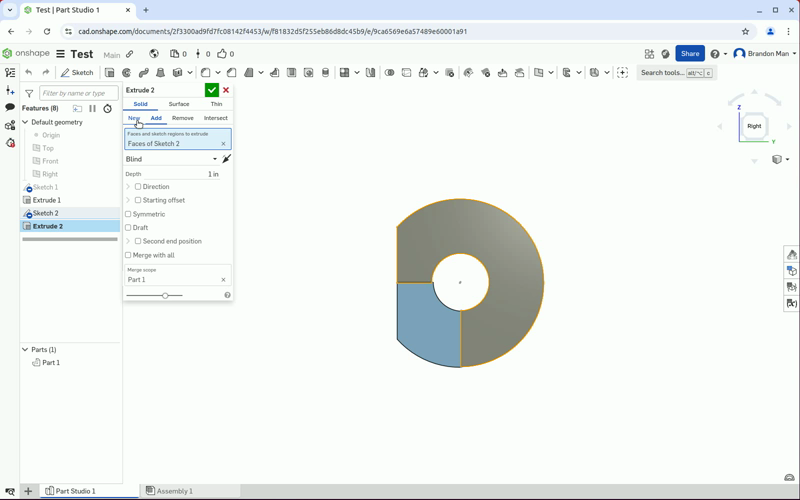
click(137, 120)
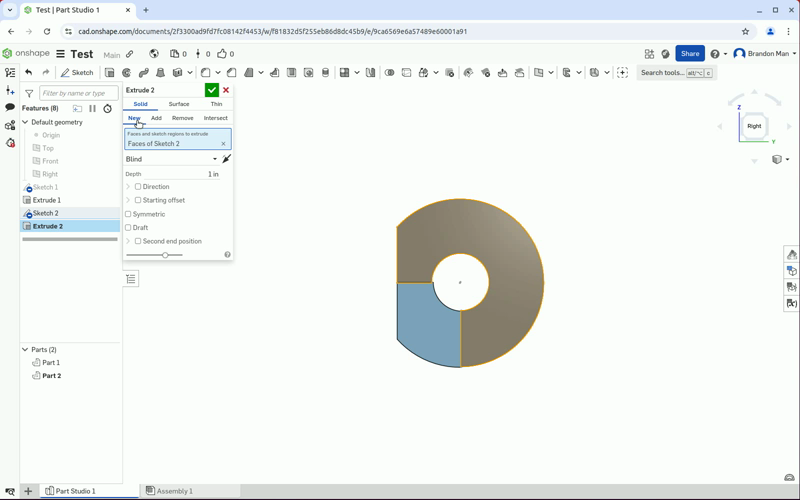
key(tab, 4)
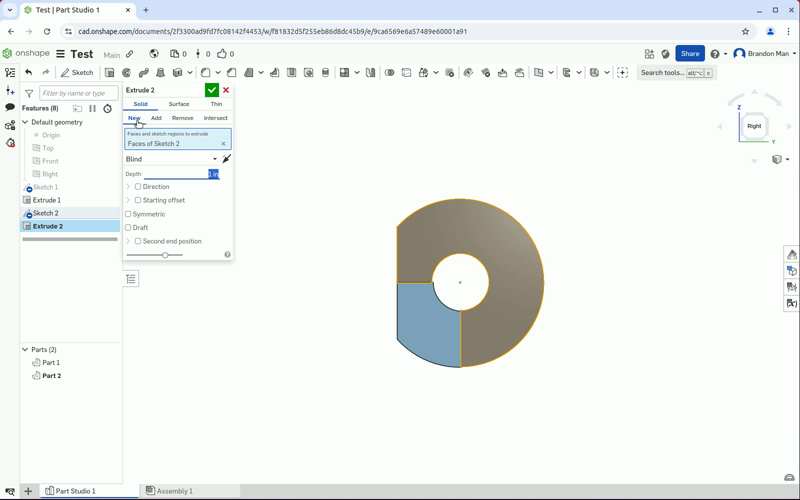
text(23.108)
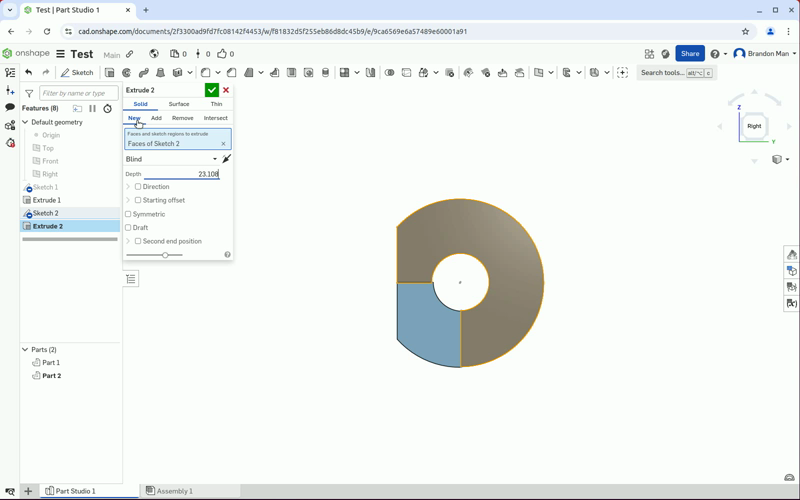
key(enter)
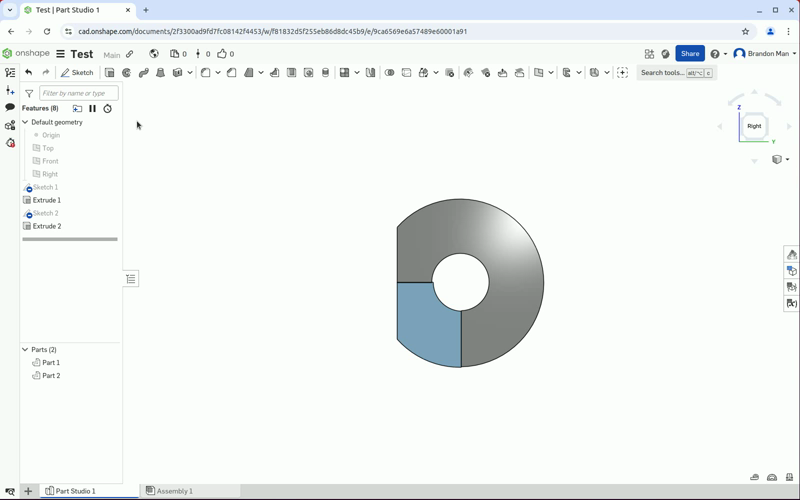
key(shift+h)
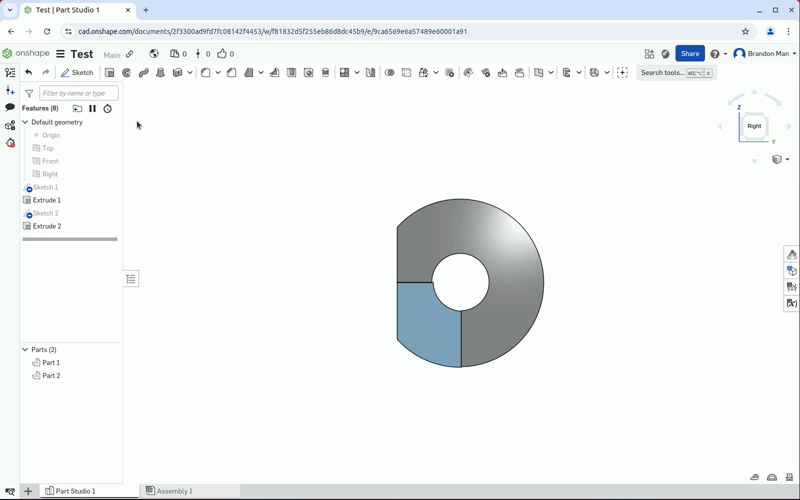
key(shift+h)
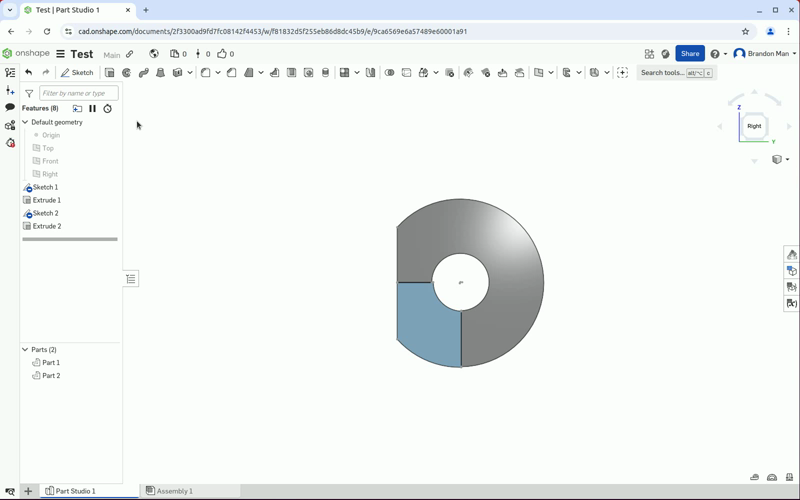
key(shift+7)
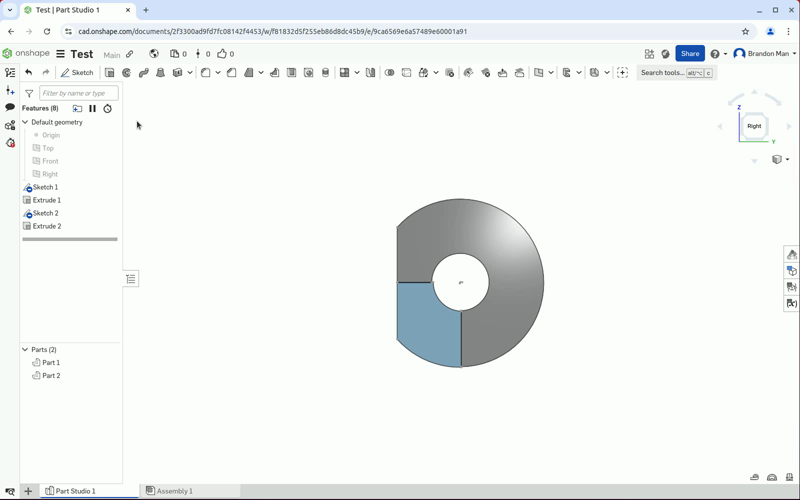
key(right, 2)
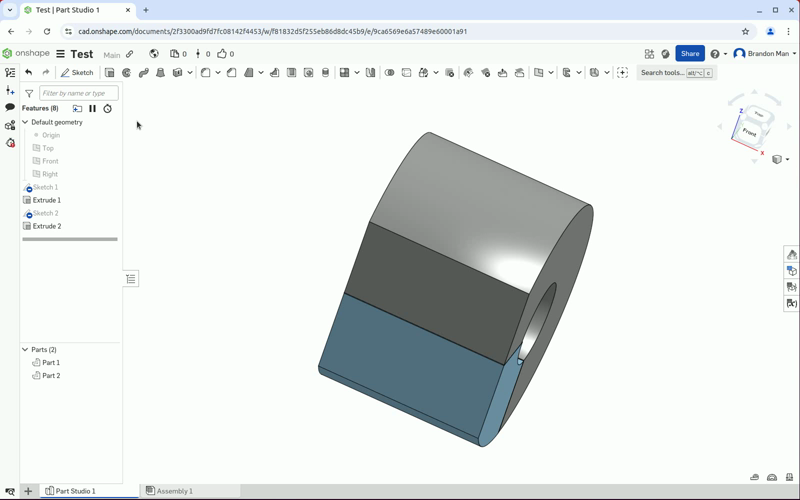
key(down, 2)
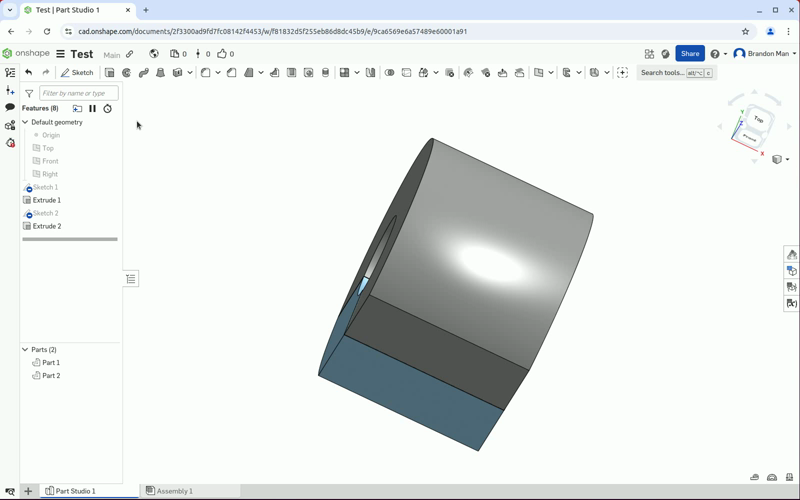
key(up, 2)
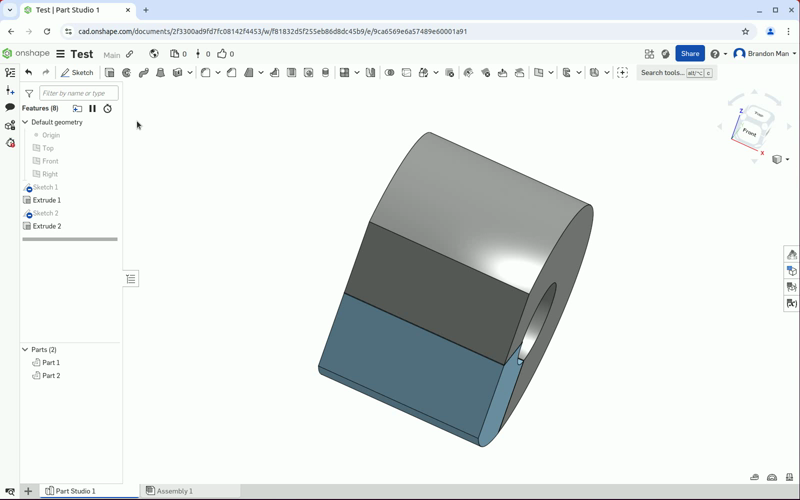
key(left, 2)
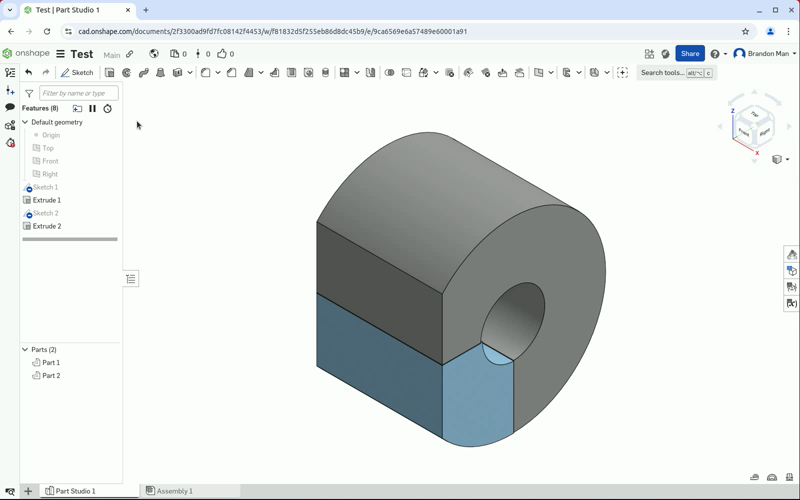
mouse_move(73, 189)
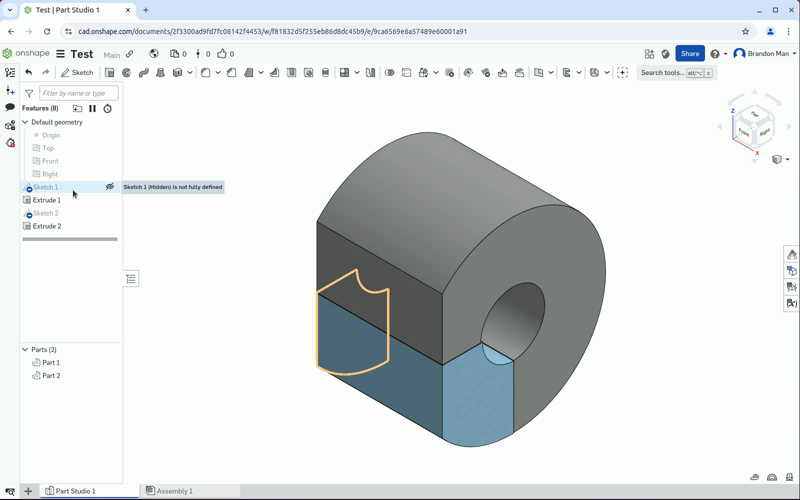
click(73, 189)